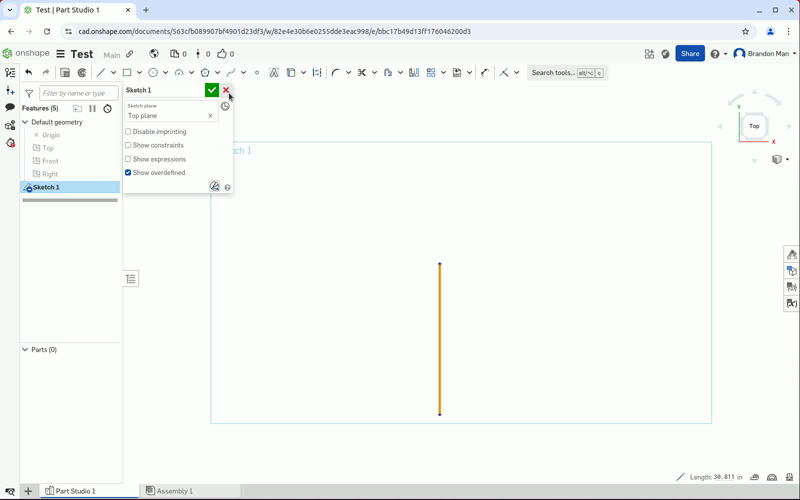
key(shift+h)
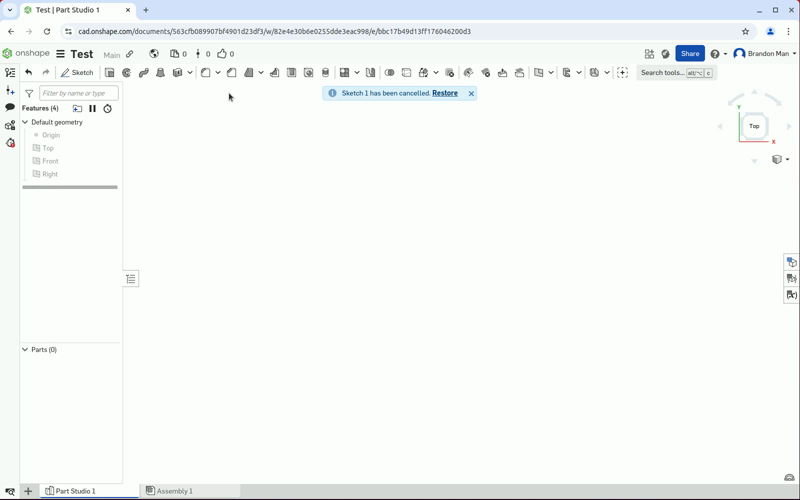
mouse_move(73, 352)
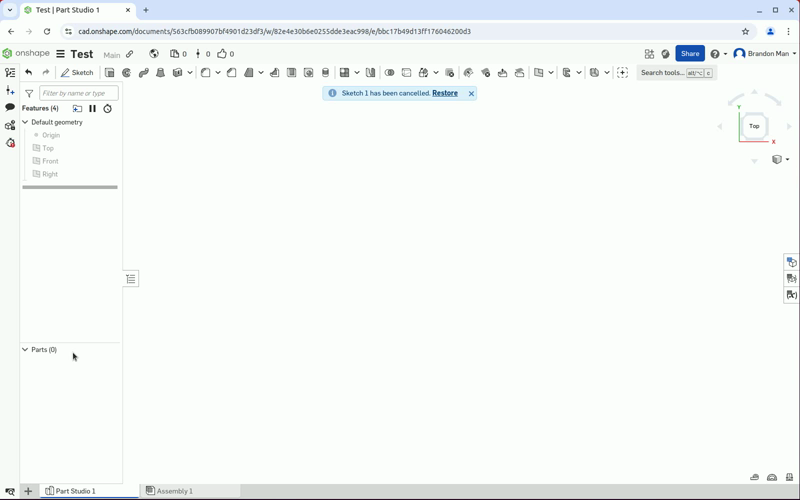
key(y)
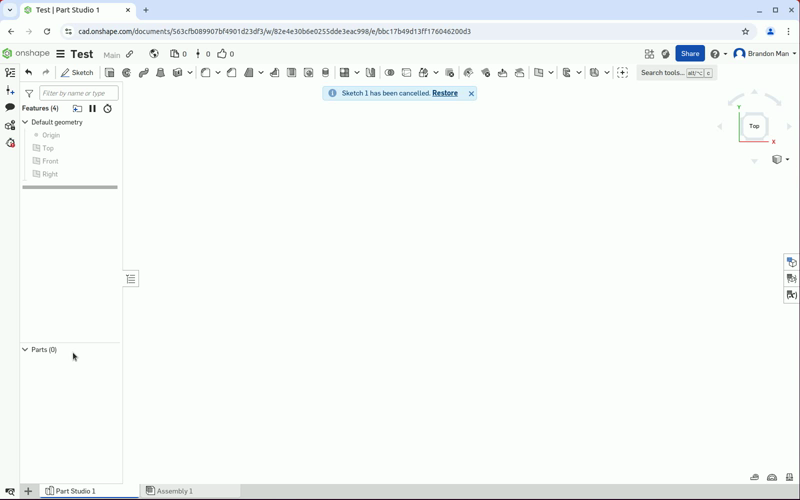
key(shift+p)
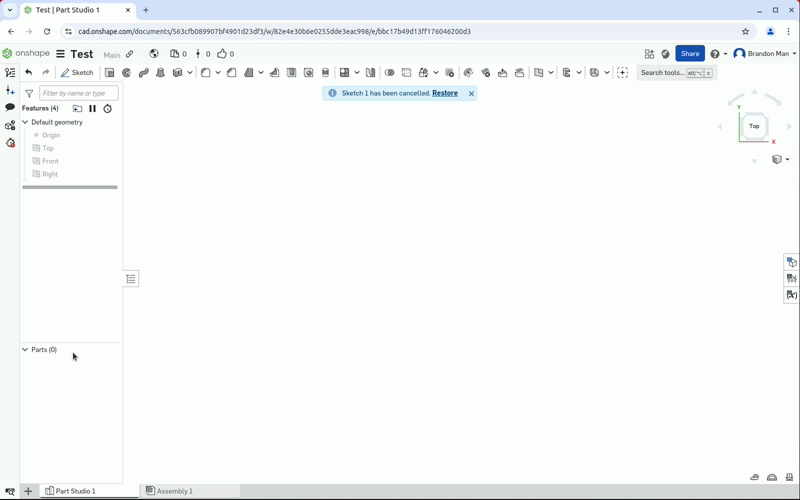
key(space)
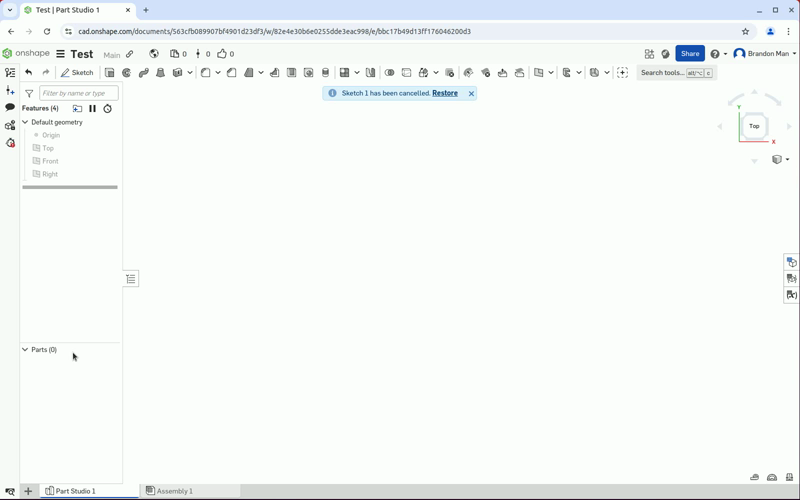
key_down(shift)
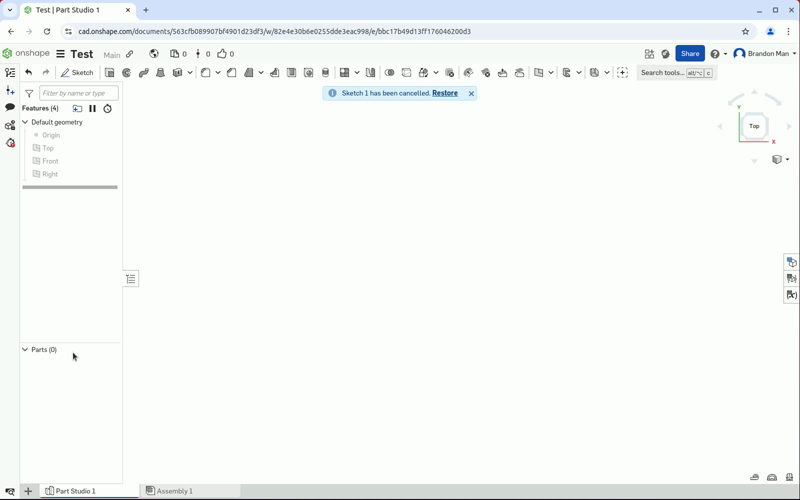
key(up)
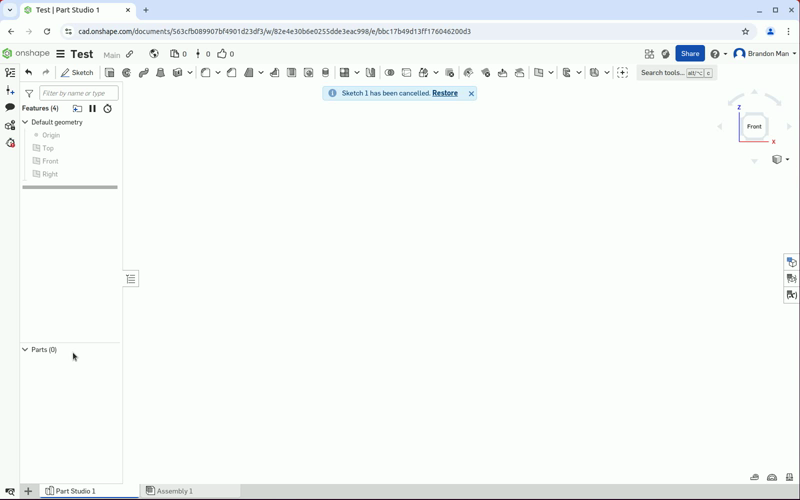
key_up(shift)
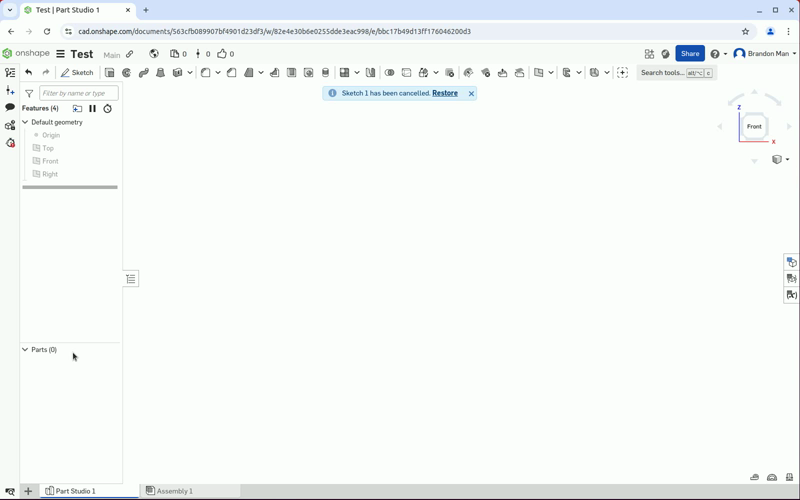
mouse_move(73, 352)
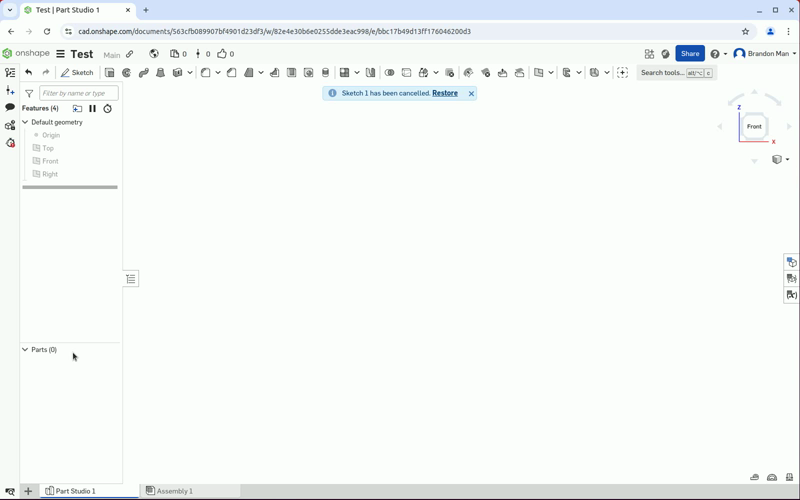
key(shift+y)
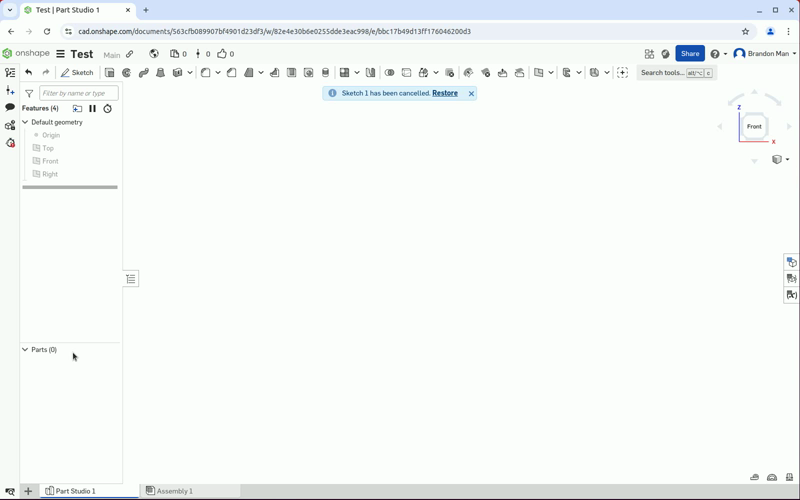
key(shift+s)
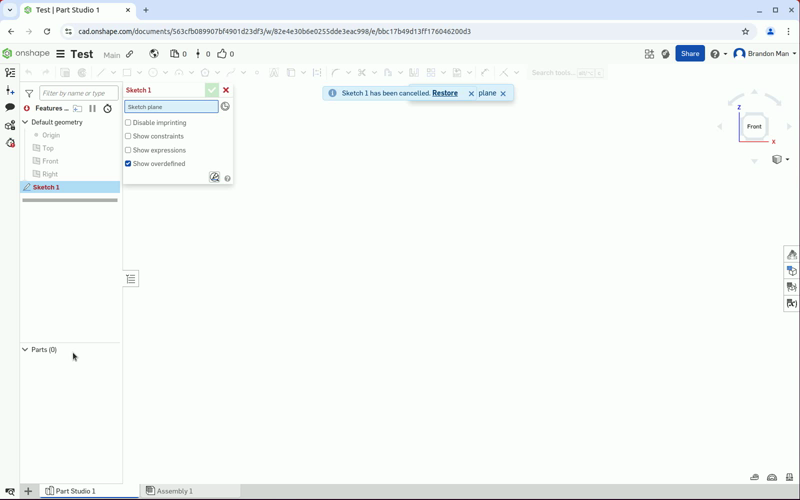
mouse_move(73, 163)
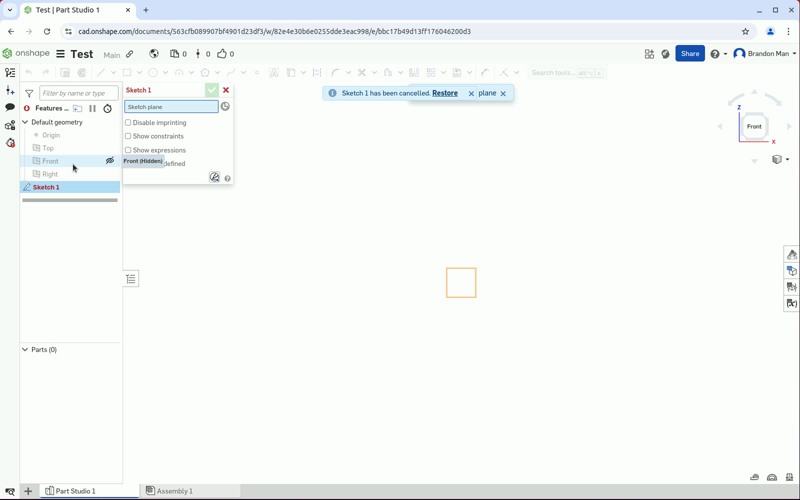
click(73, 163)
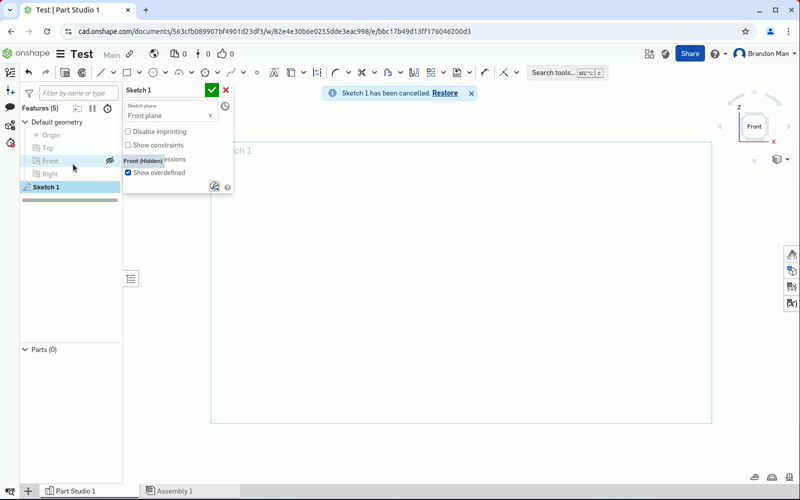
mouse_move(73, 352)
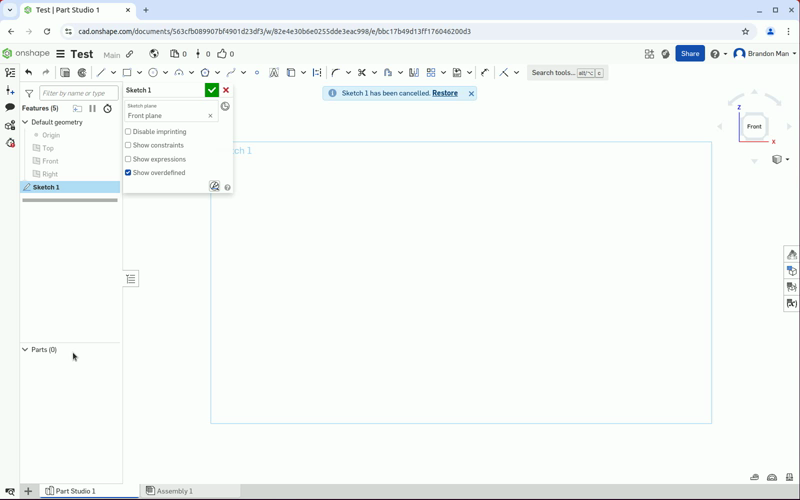
key(y)
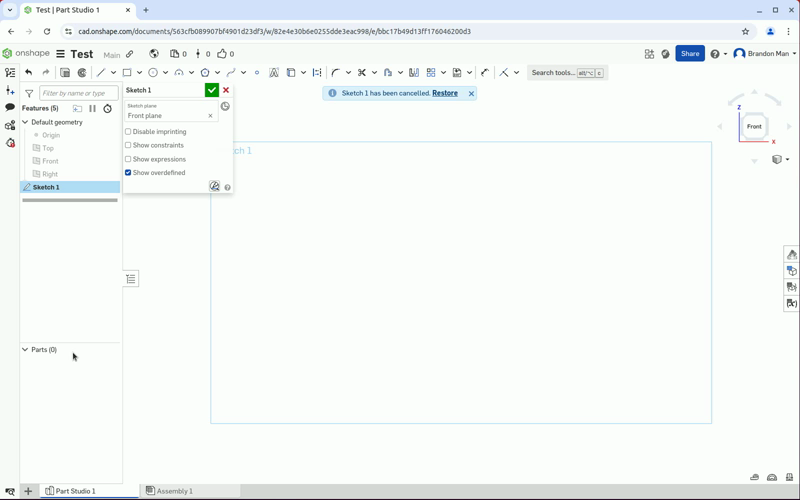
key(c)
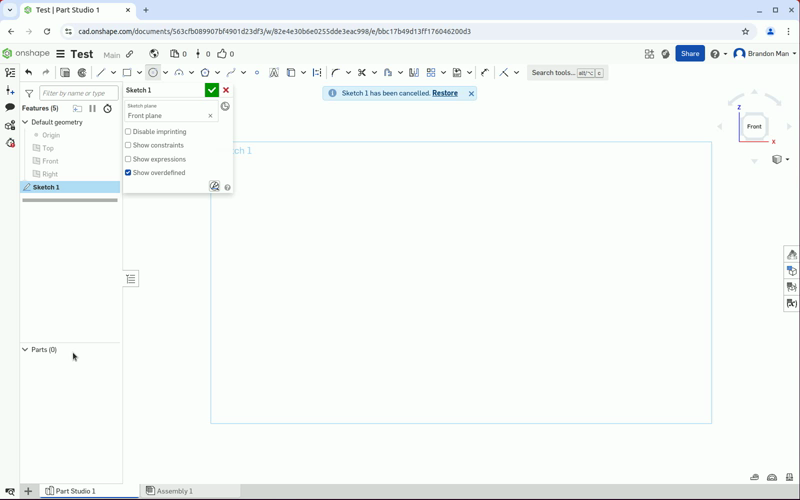
key_down(shift)
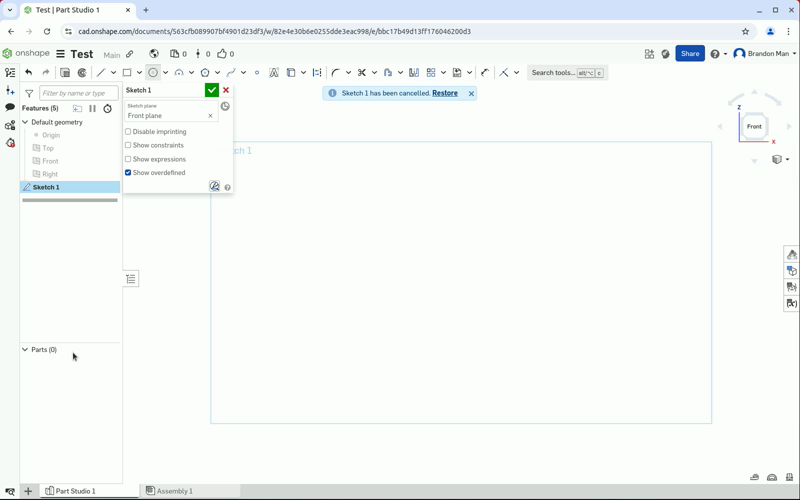
mouse_move(461, 282)
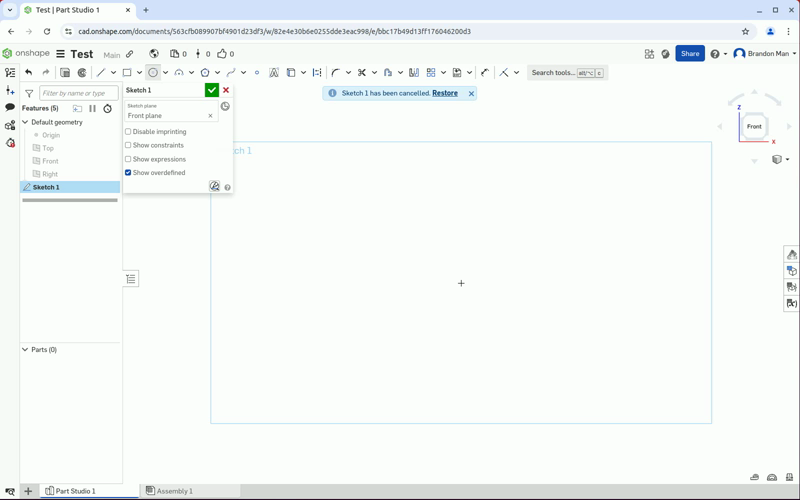
click(461, 282)
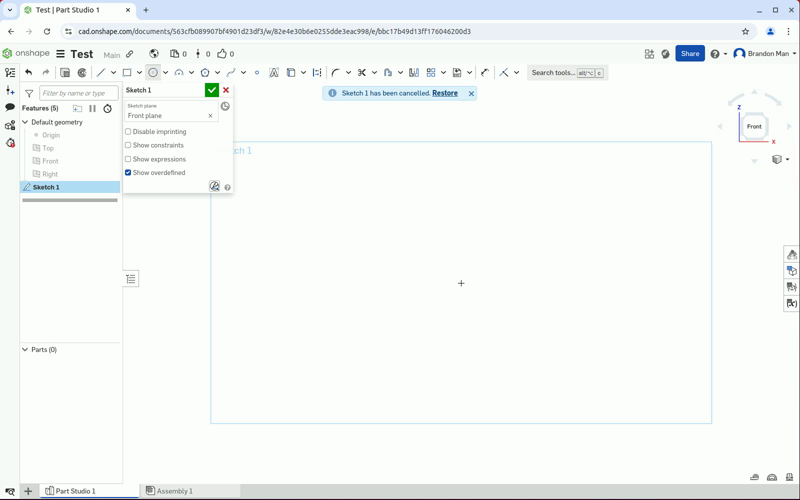
key_up(shift)
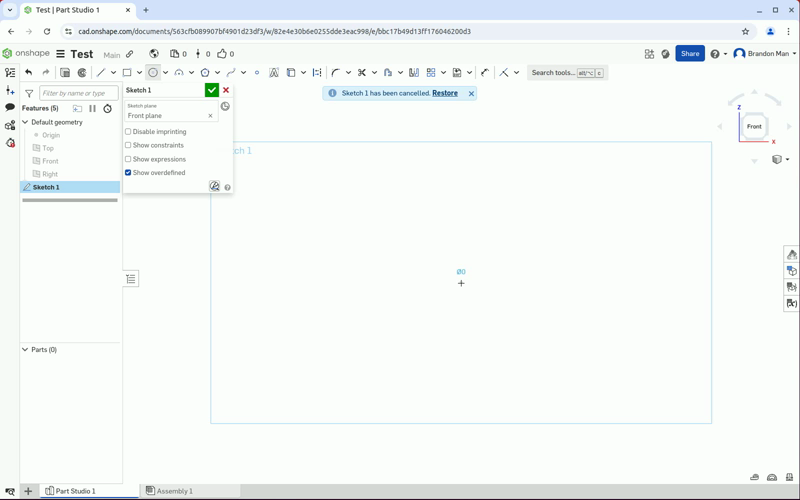
mouse_move(524, 282)
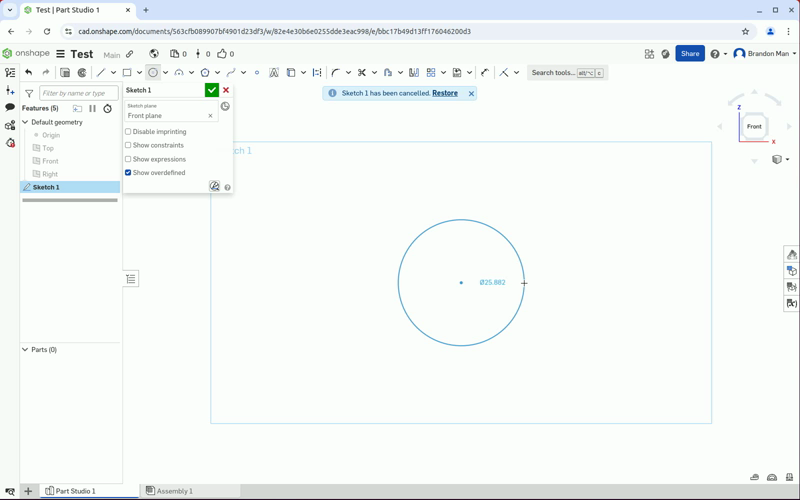
click(524, 282)
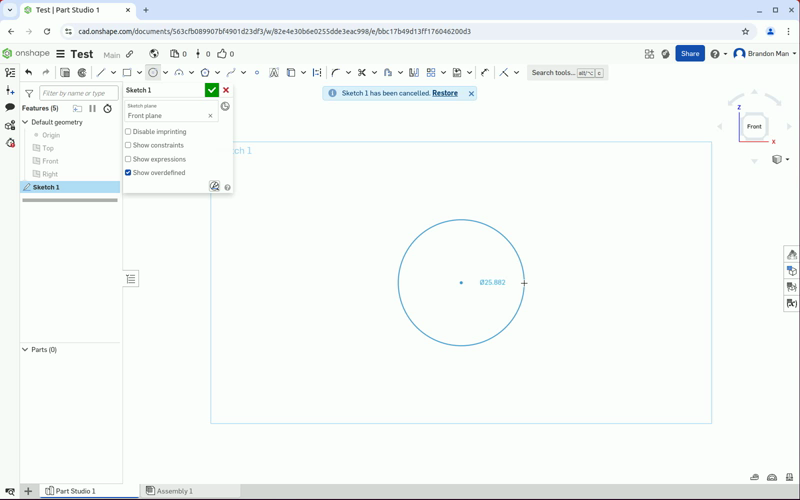
key(esc)
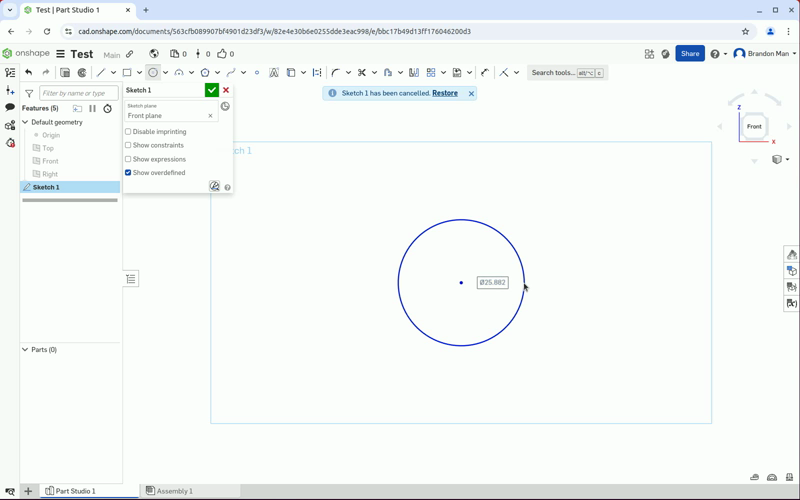
key(c)
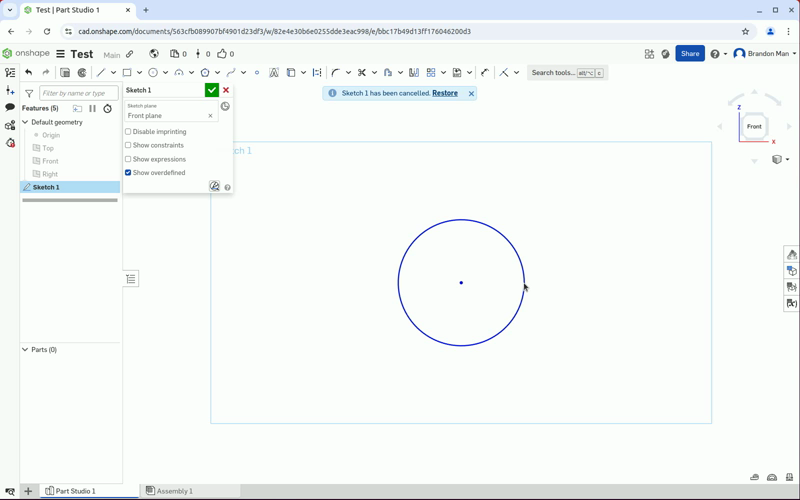
key_down(shift)
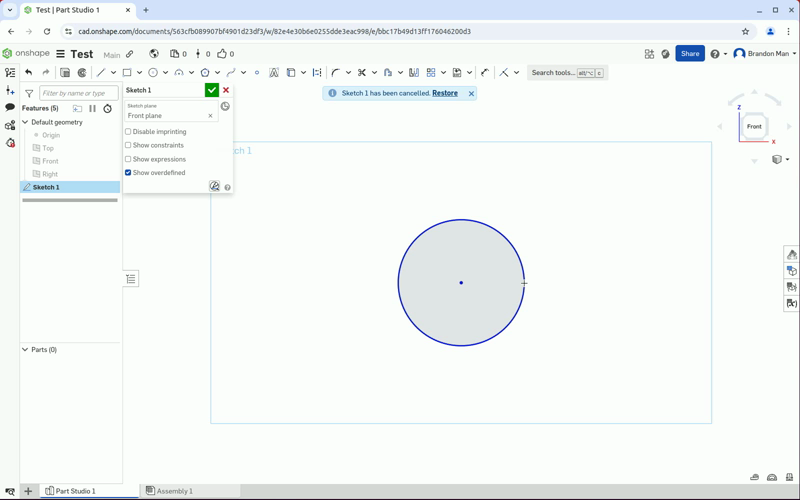
mouse_move(461, 282)
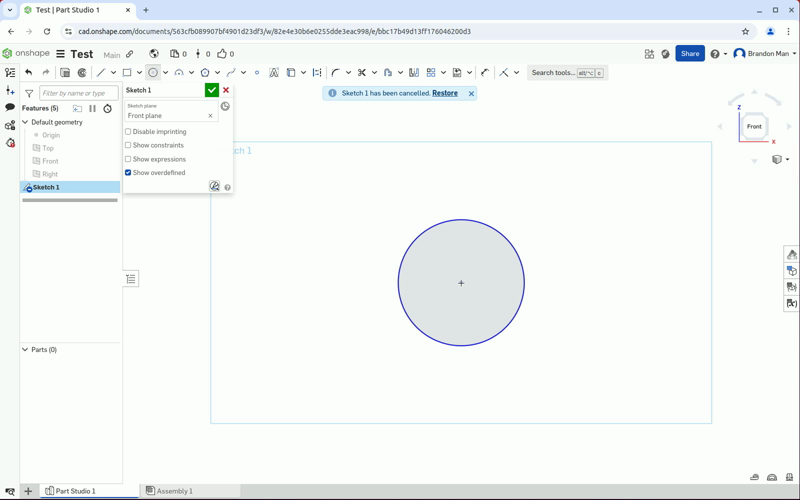
click(461, 282)
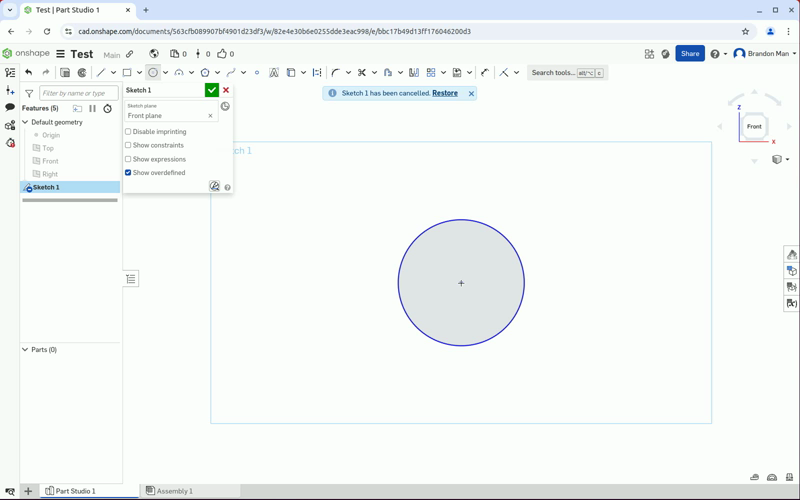
key_up(shift)
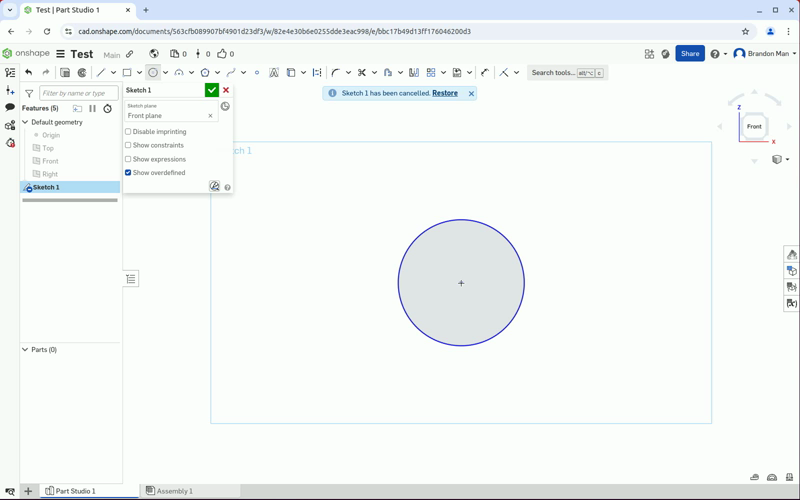
mouse_move(520, 282)
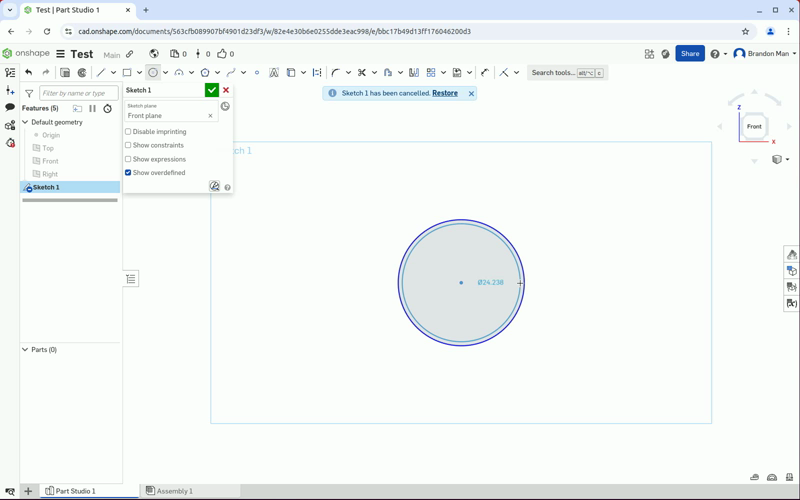
scroll(6)
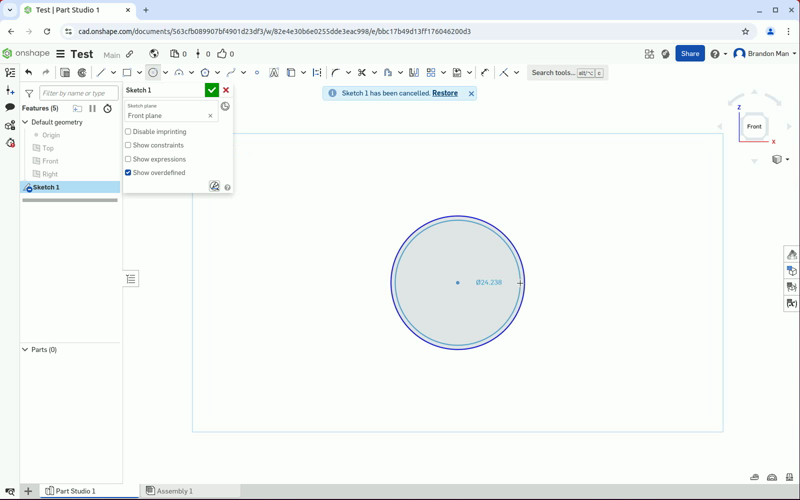
scroll(6)
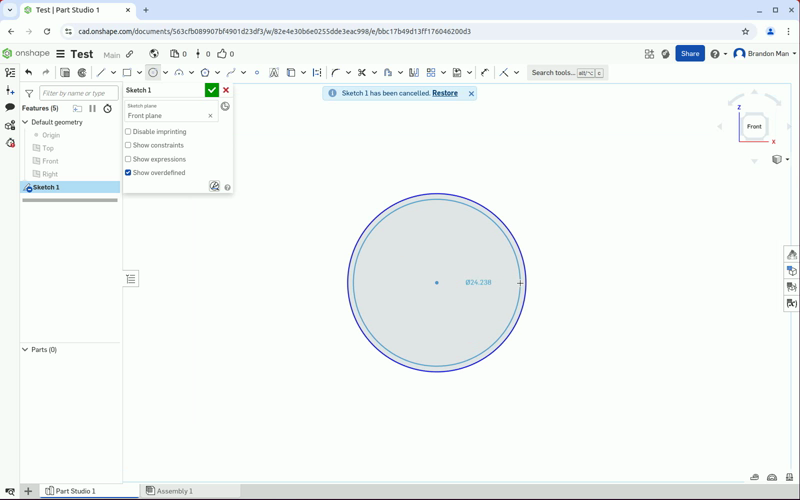
scroll(6)
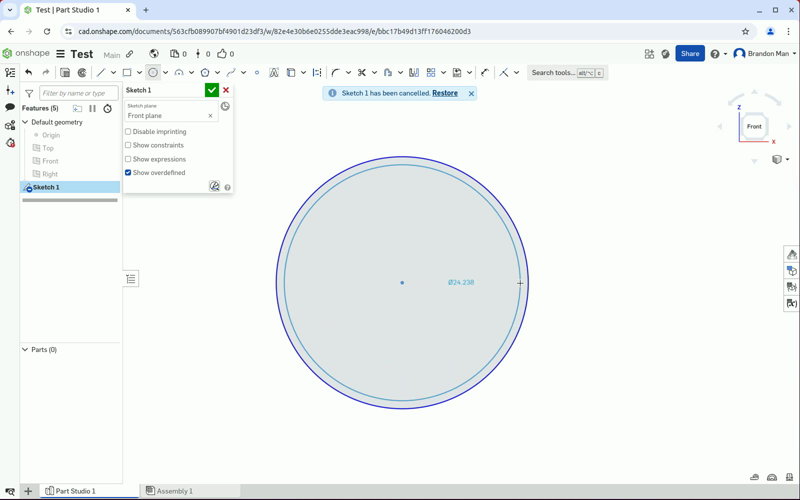
scroll(6)
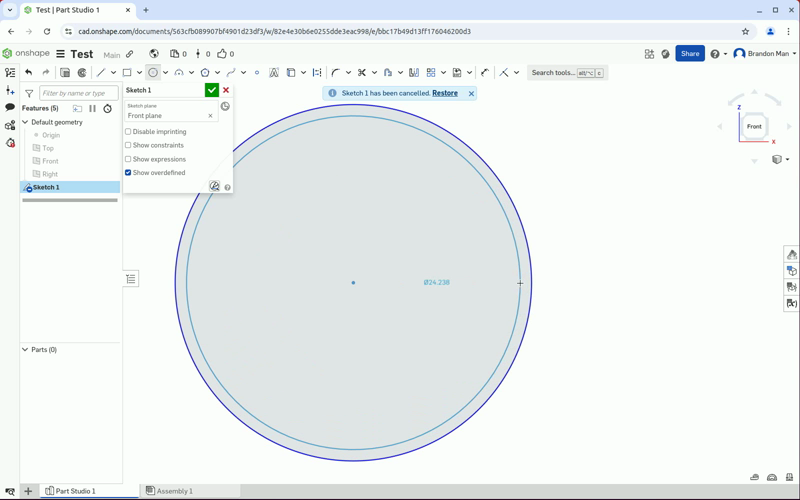
scroll(6)
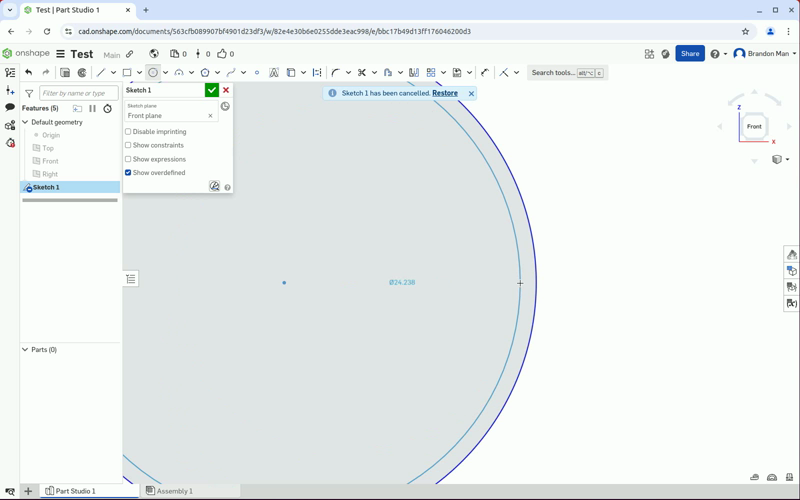
scroll(6)
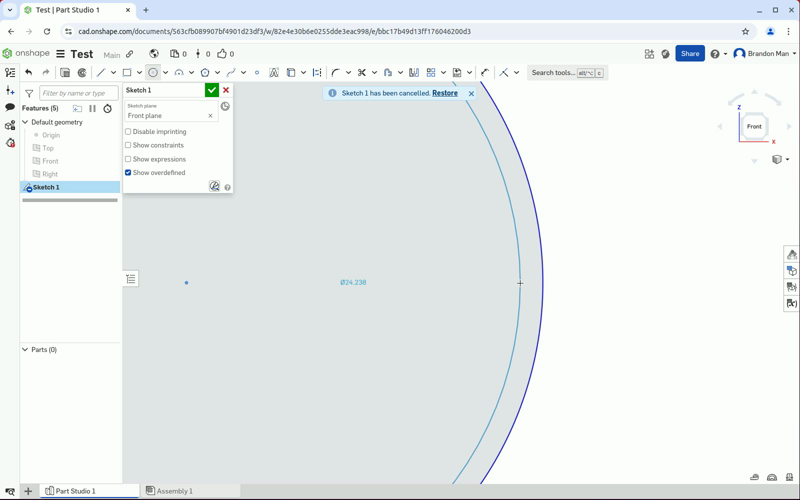
scroll(6)
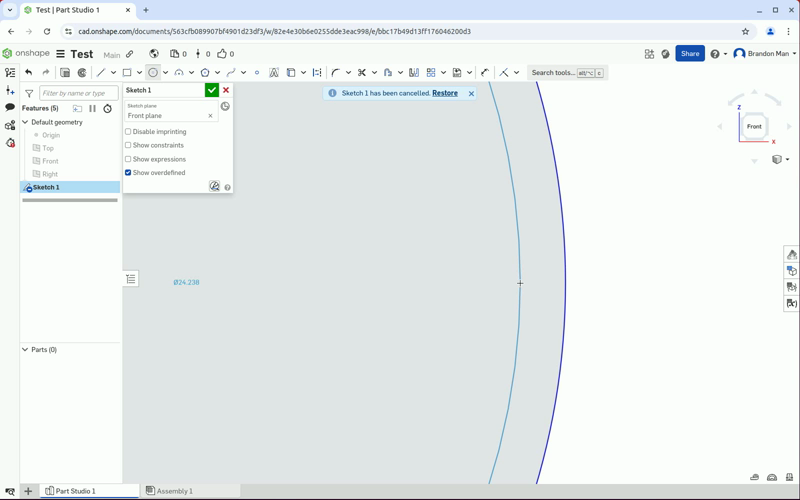
click(520, 282)
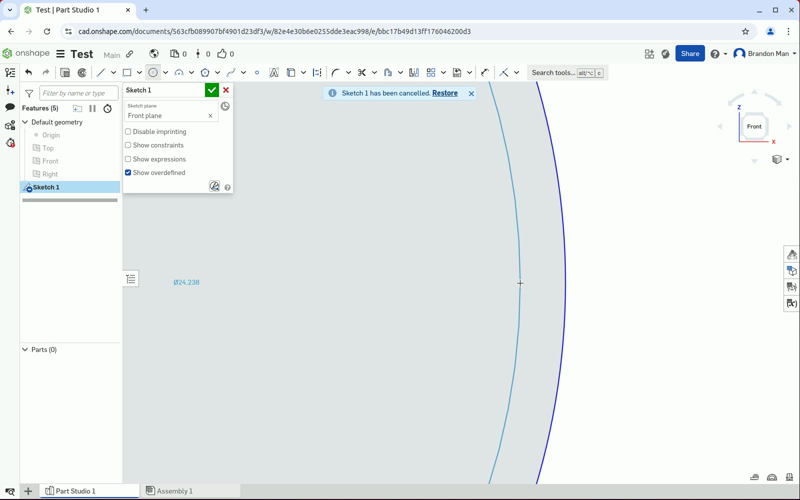
scroll(-6)
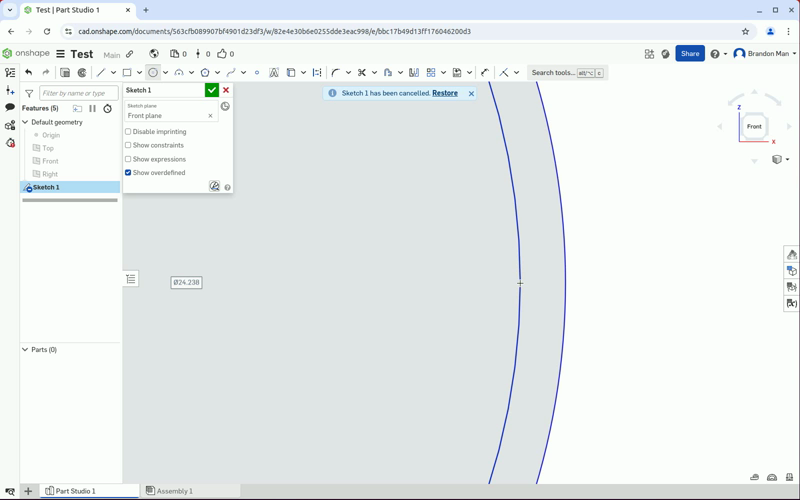
scroll(-6)
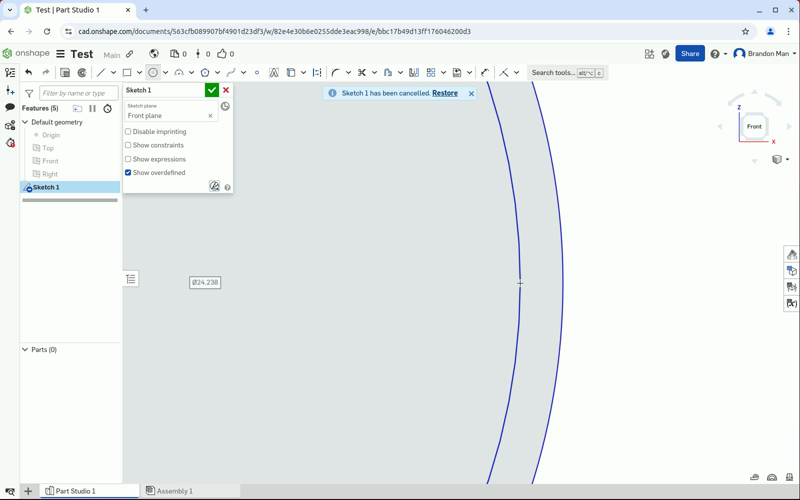
scroll(-6)
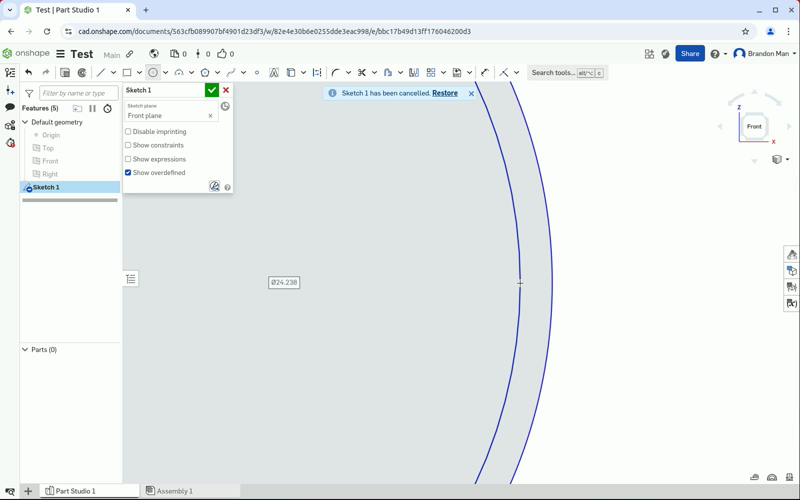
scroll(-6)
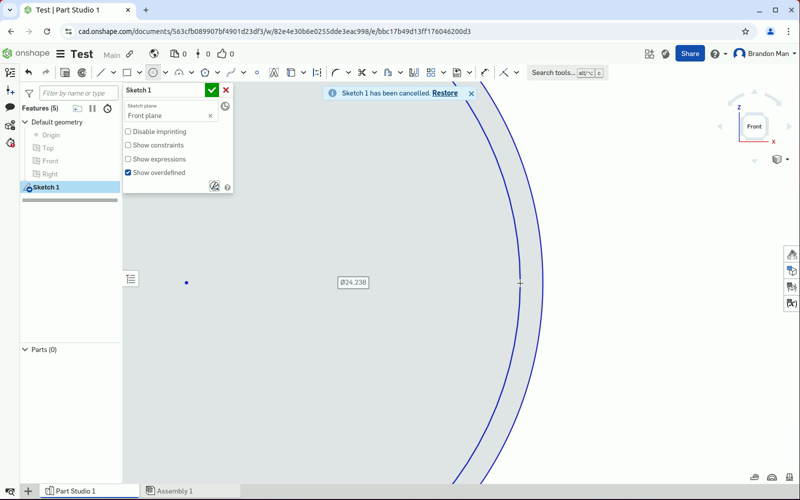
scroll(-6)
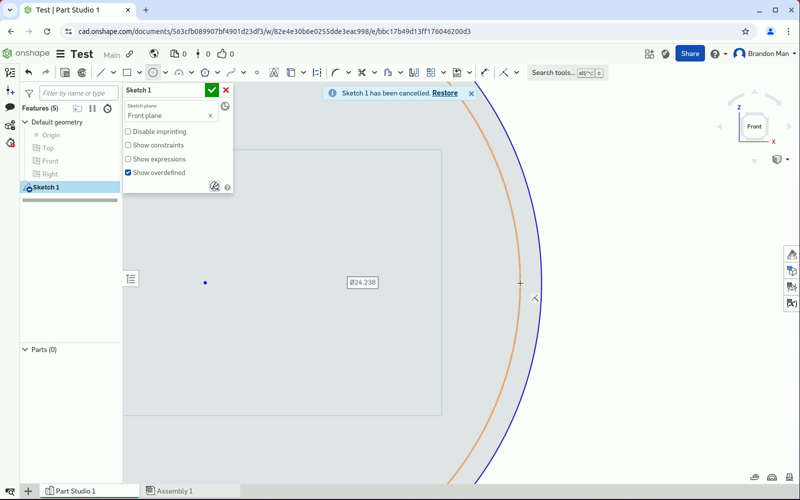
scroll(-6)
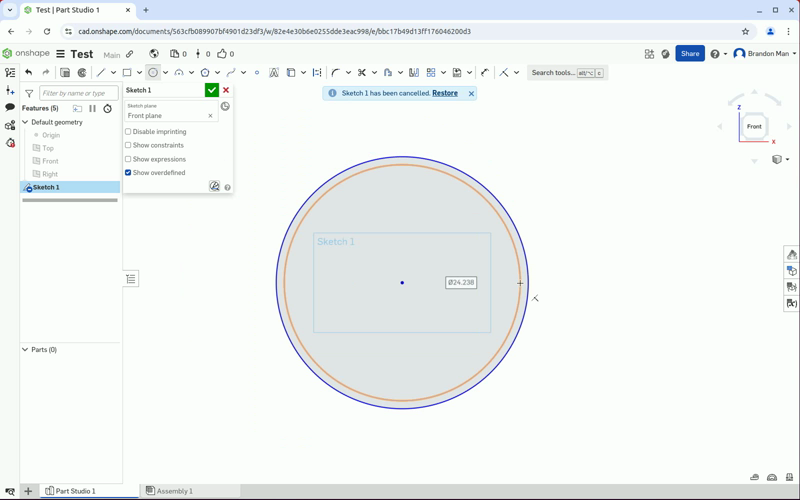
scroll(-6)
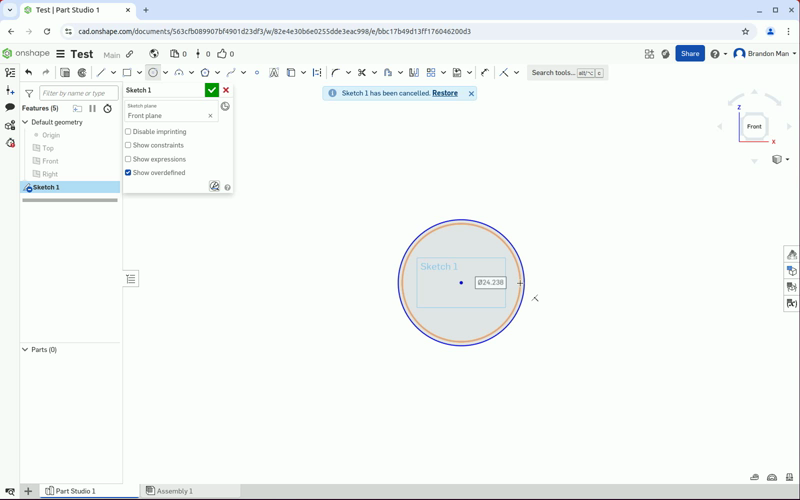
key(esc)
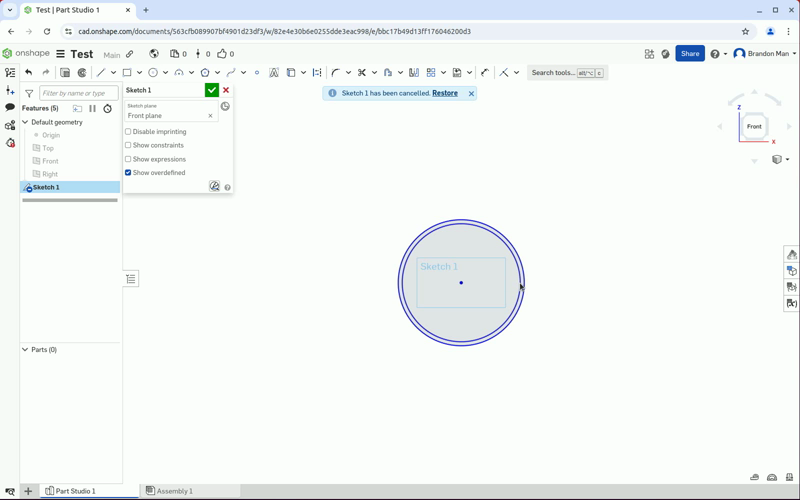
mouse_move(415, 322)
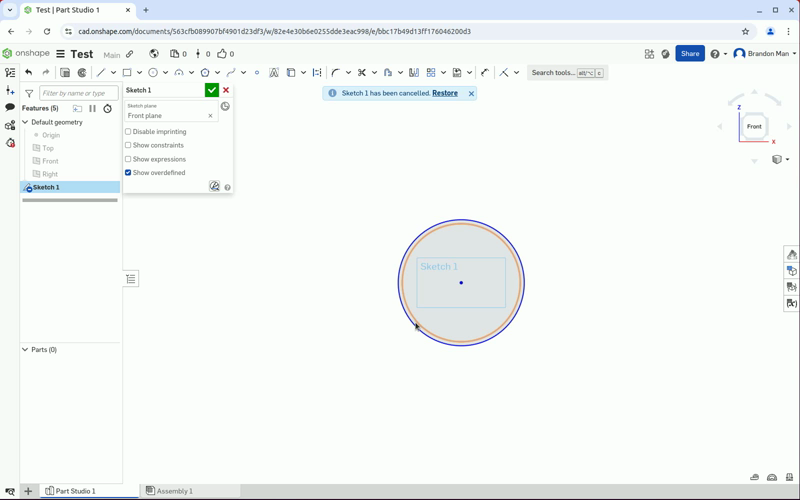
scroll(6)
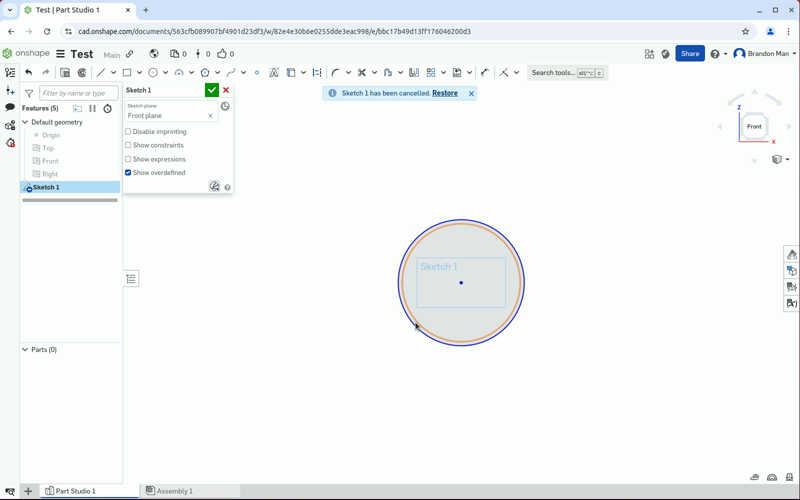
scroll(6)
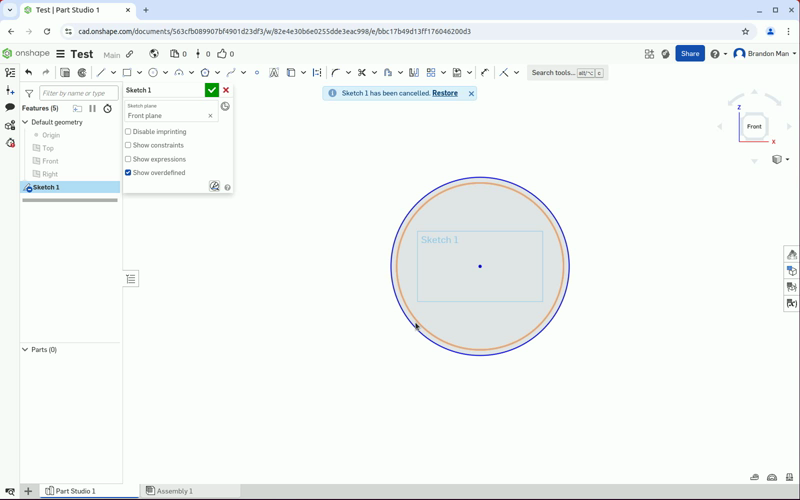
scroll(6)
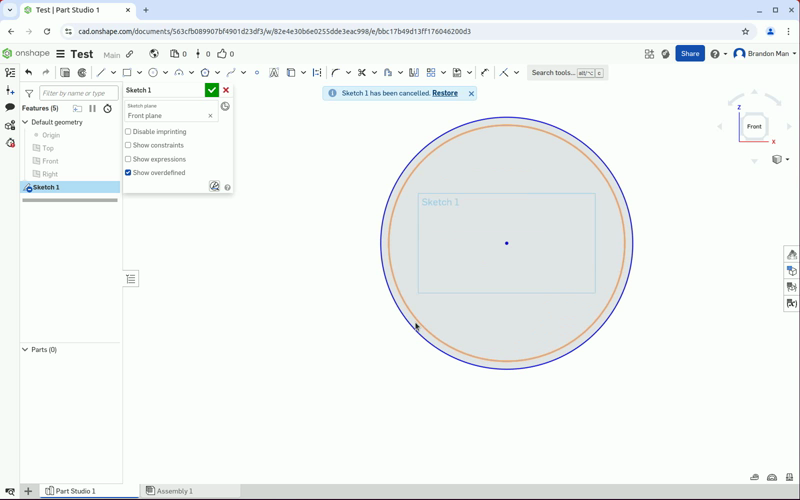
scroll(6)
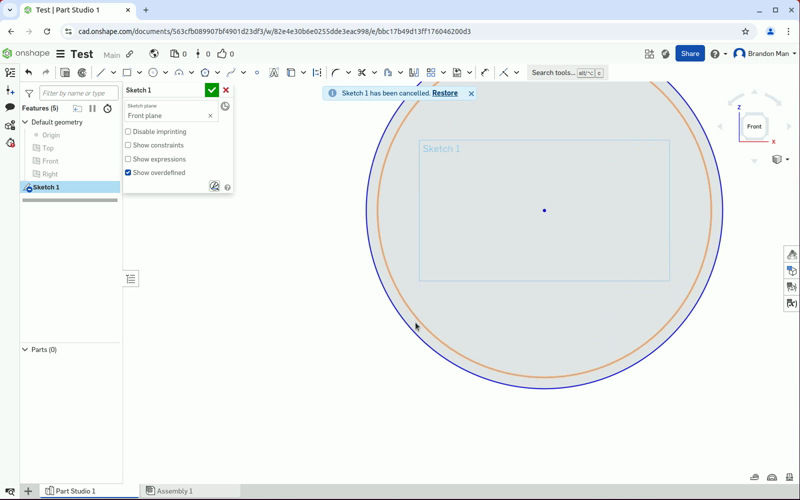
scroll(6)
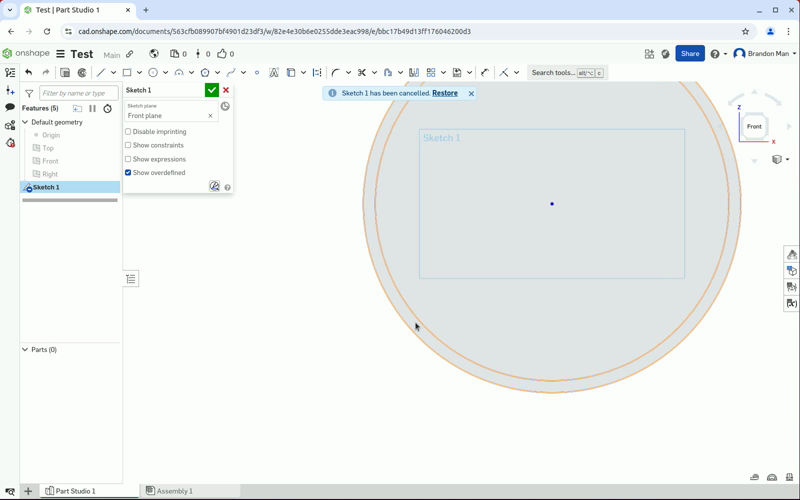
scroll(6)
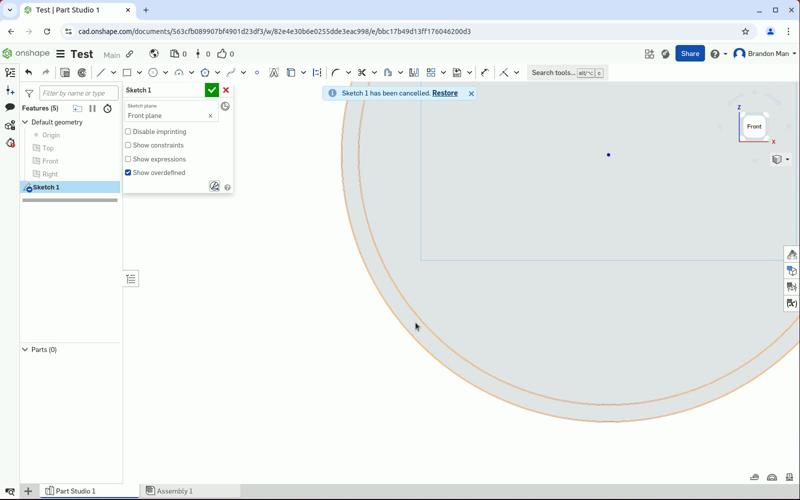
scroll(6)
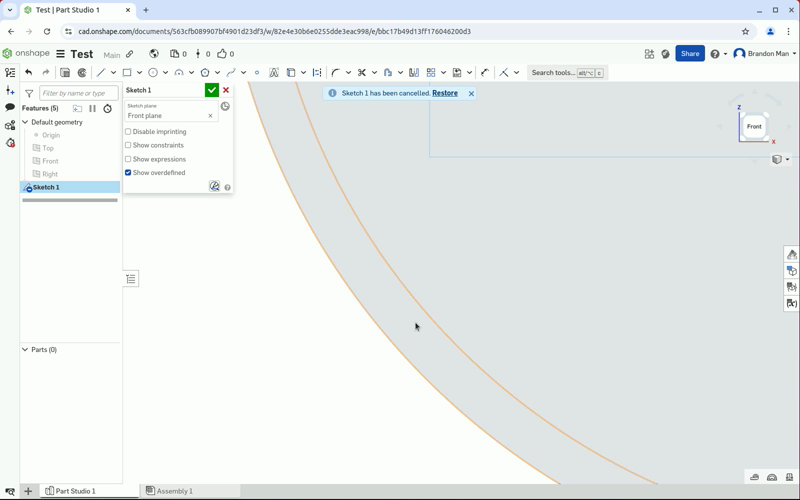
click(415, 322)
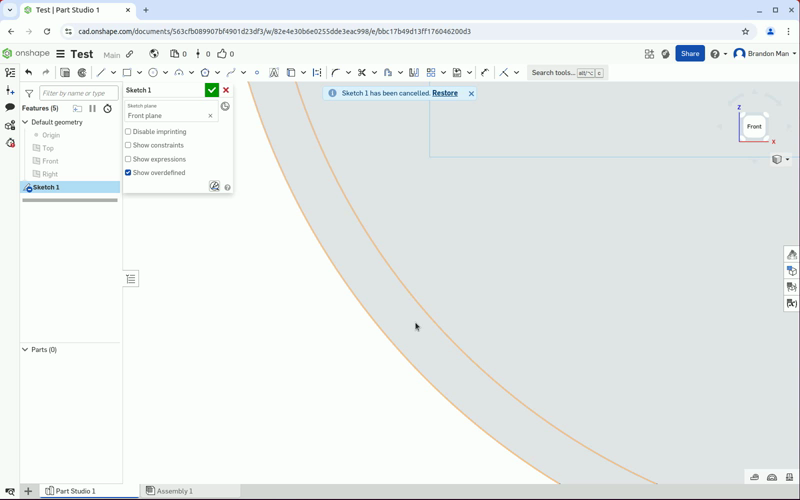
scroll(-6)
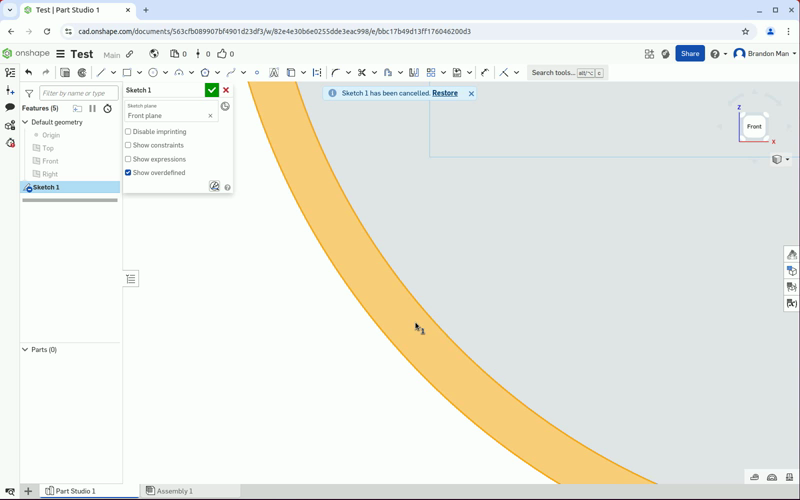
scroll(-6)
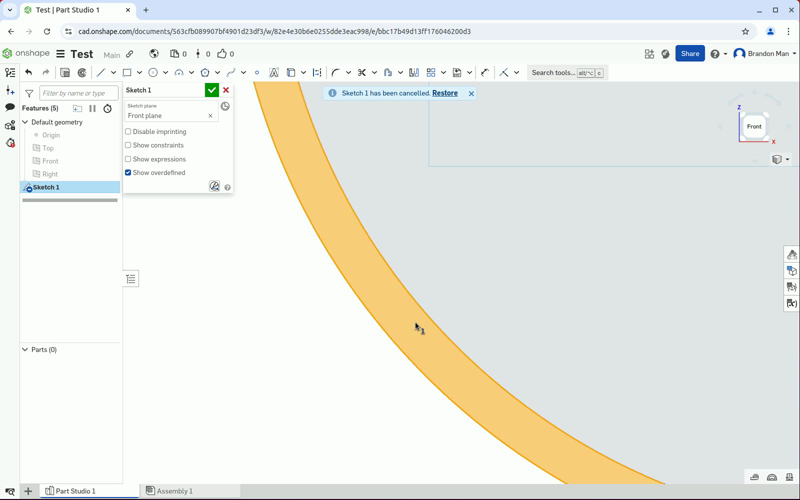
scroll(-6)
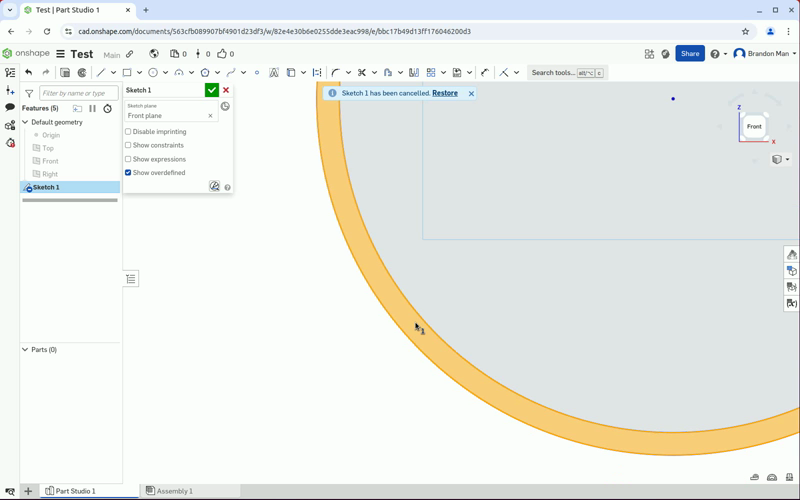
scroll(-6)
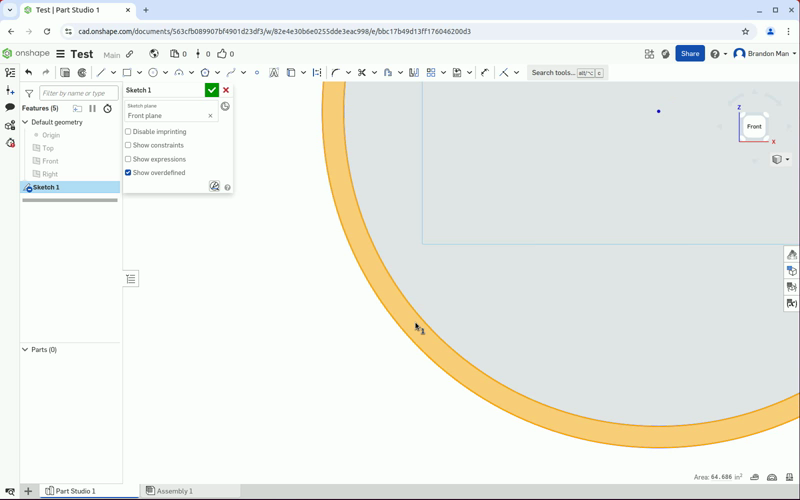
scroll(-6)
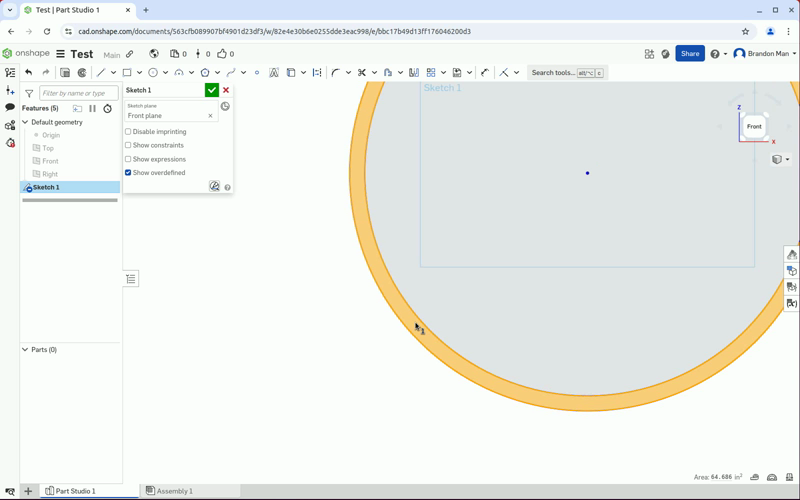
scroll(-6)
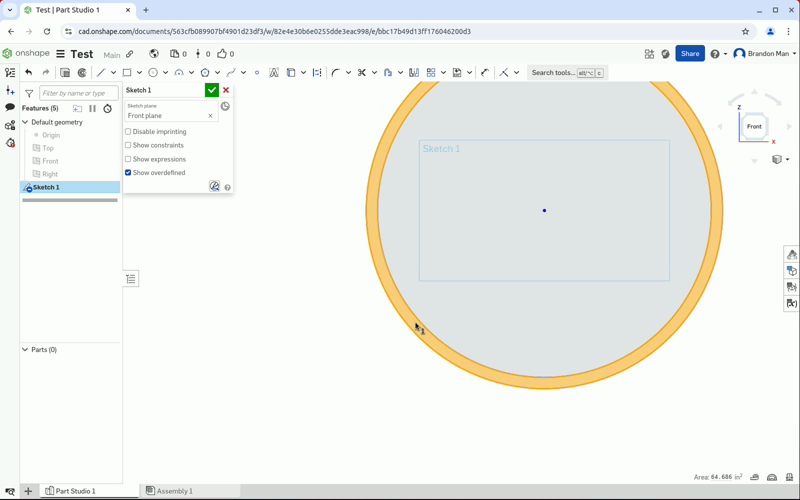
scroll(-6)
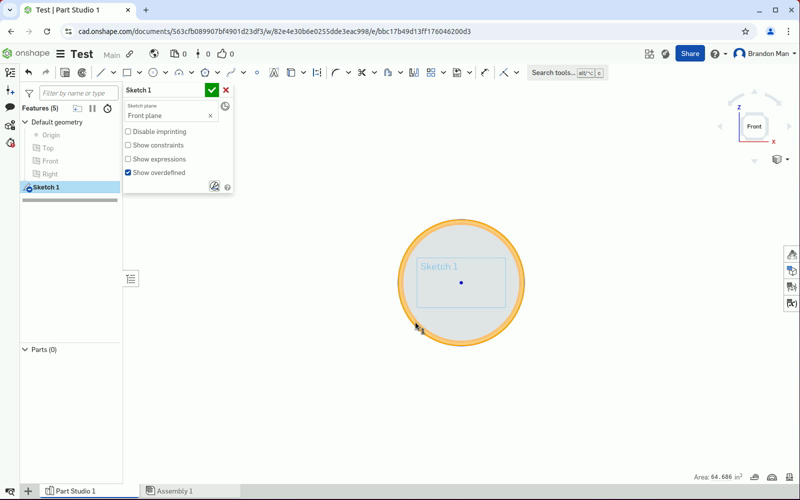
mouse_move(73, 352)
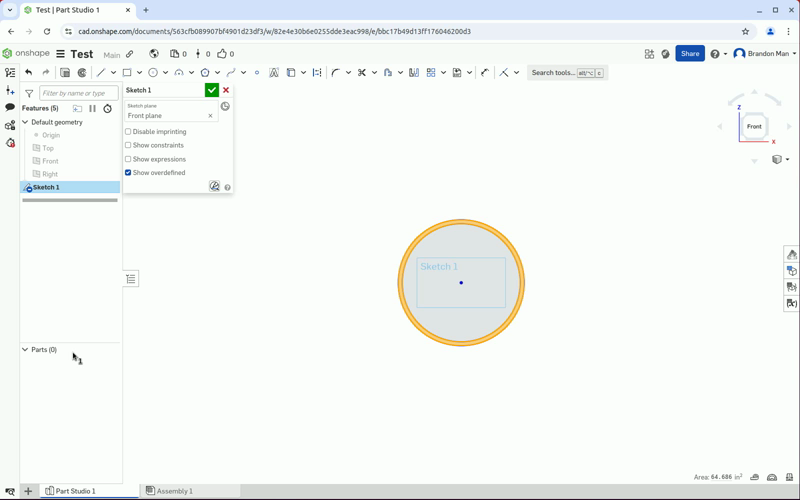
key(shift+y)
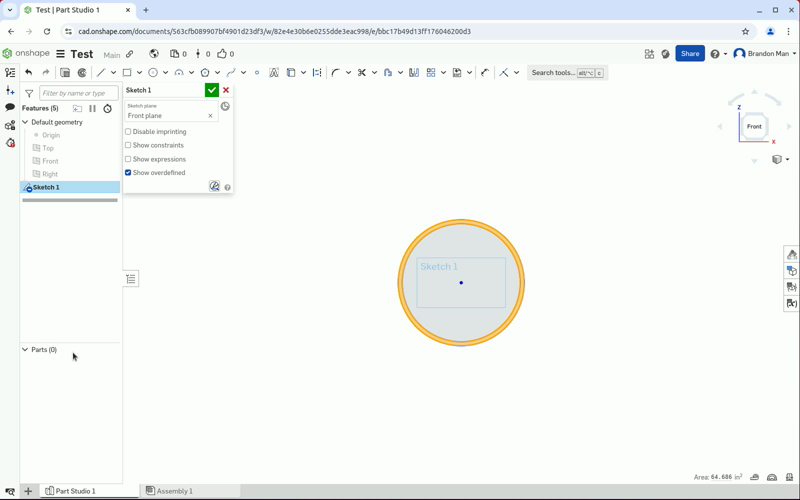
key(shift+e)
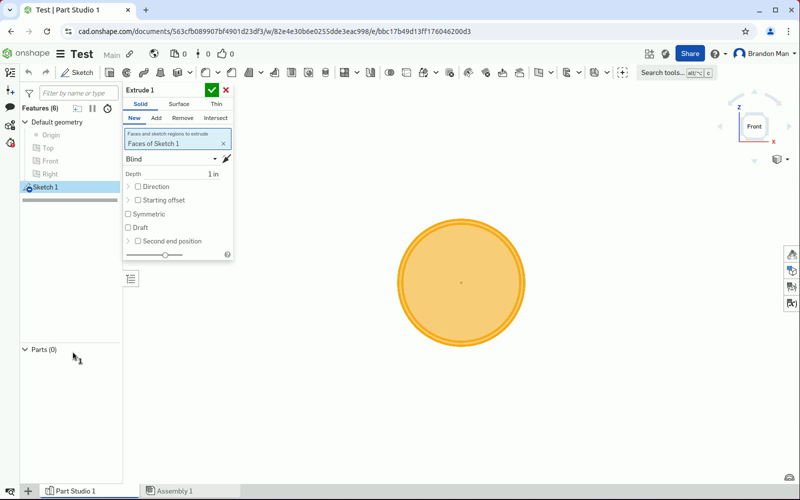
mouse_move(143, 106)
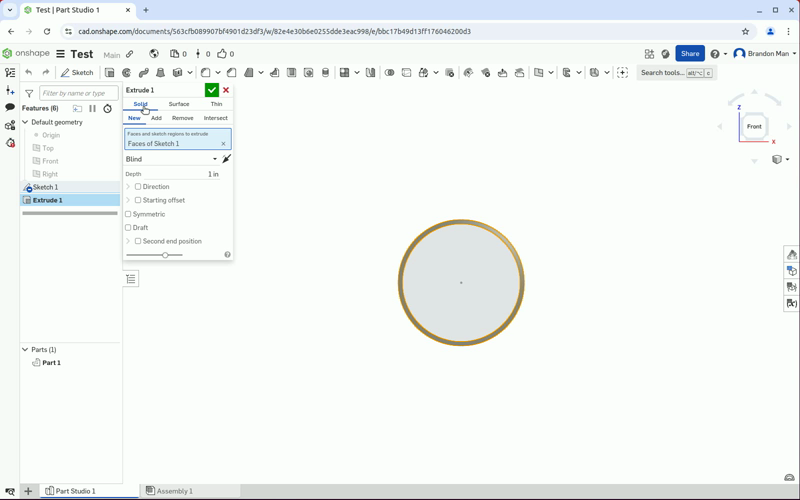
click(143, 106)
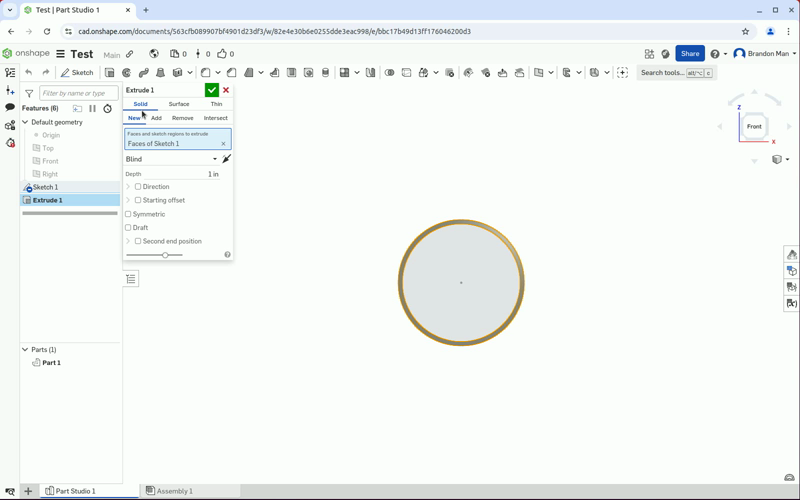
mouse_move(137, 120)
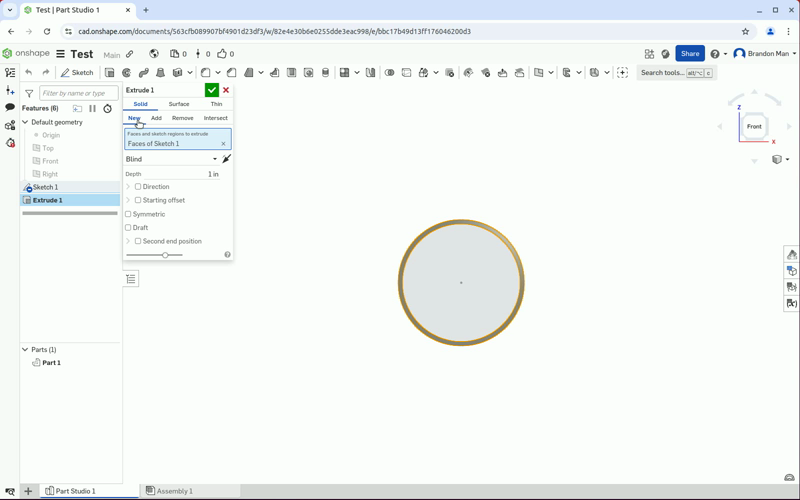
click(137, 120)
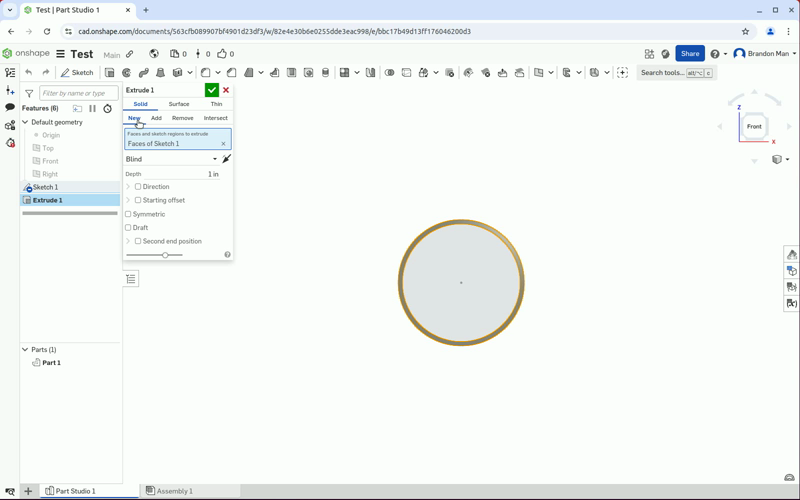
key(tab, 4)
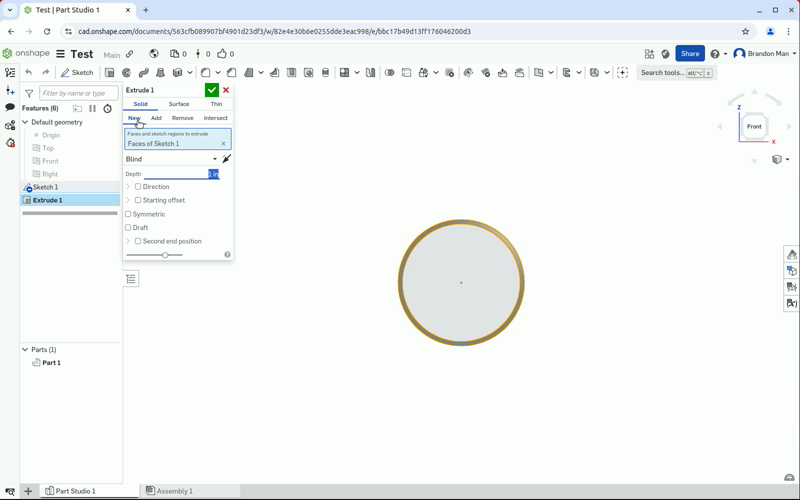
text(23.108)
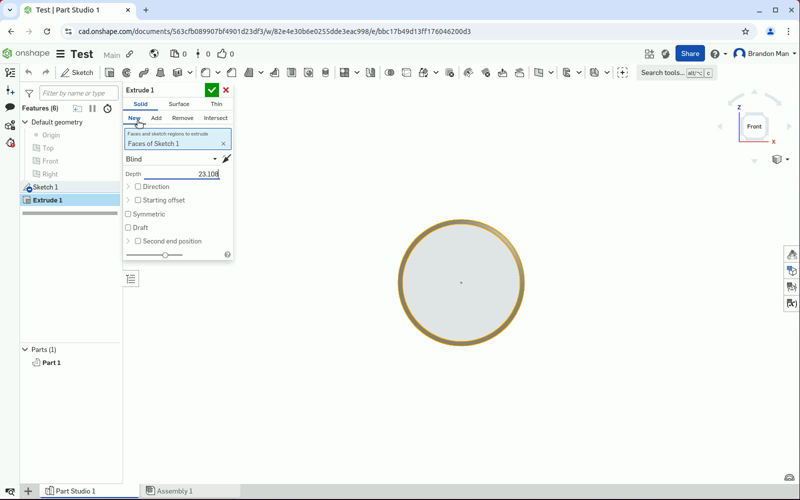
key(enter)
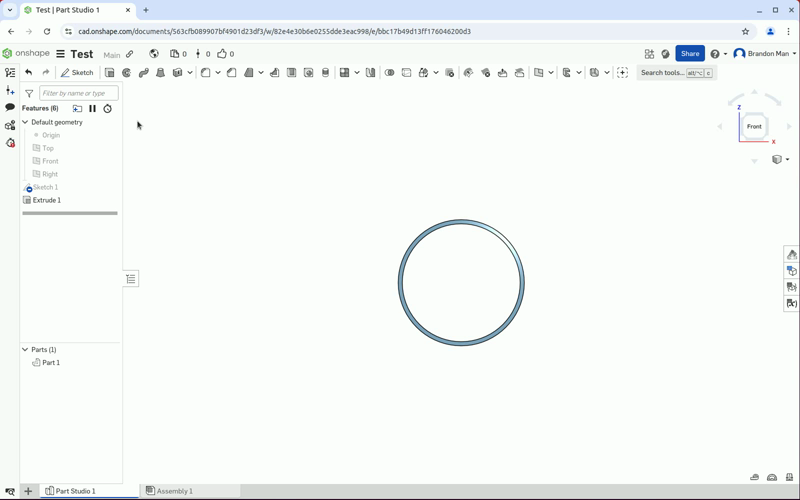
key(shift+h)
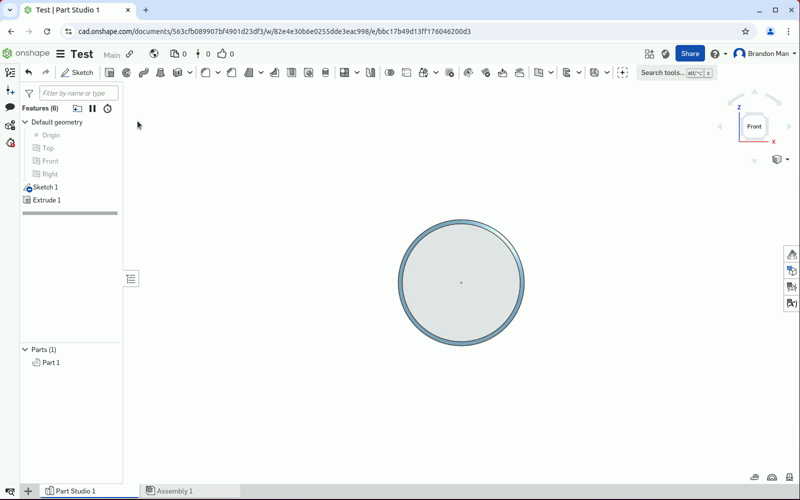
key(shift+h)
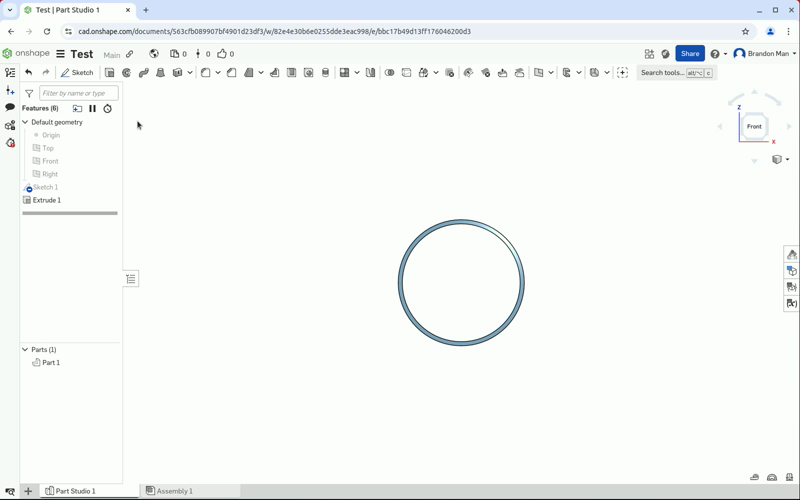
mouse_move(73, 189)
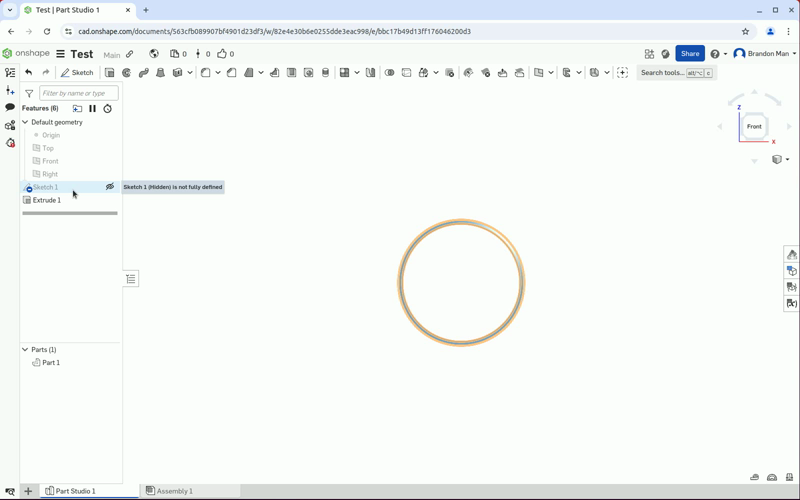
click(73, 189)
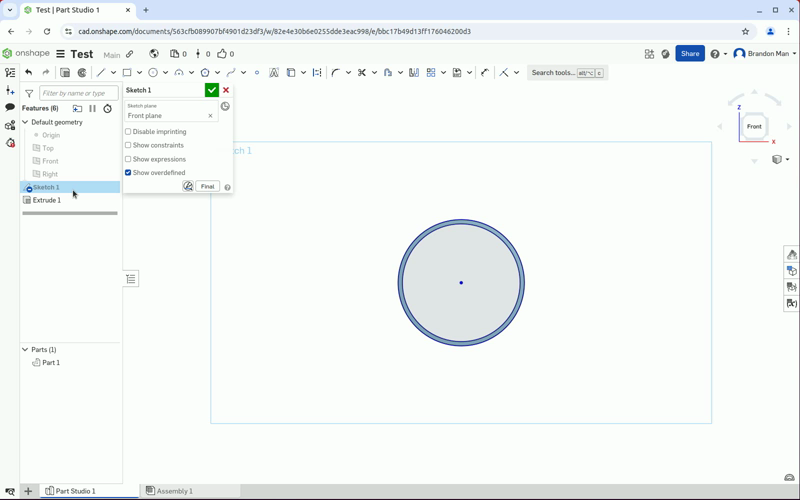
mouse_move(229, 92)
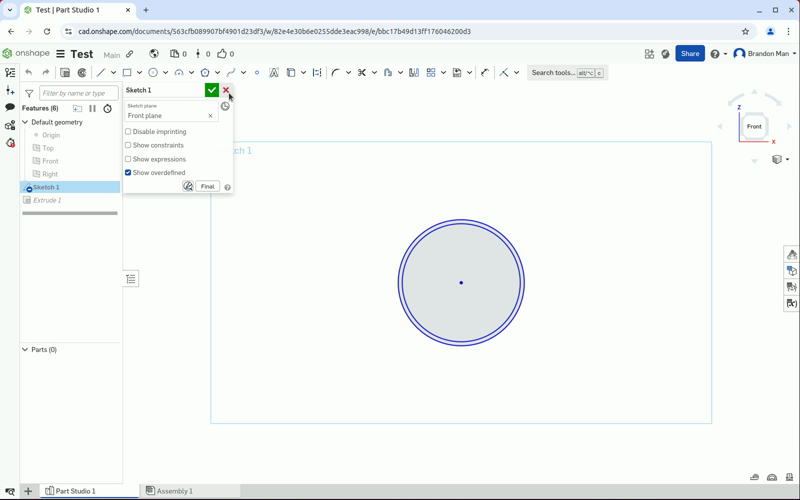
click(229, 92)
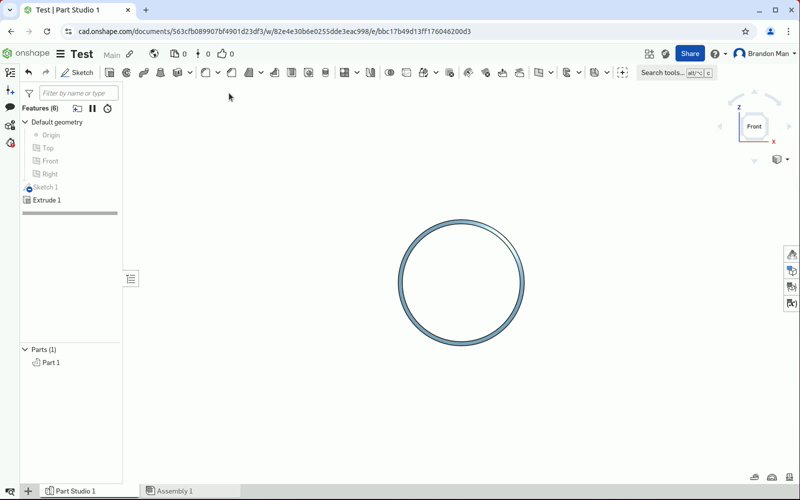
mouse_move(541, 75)
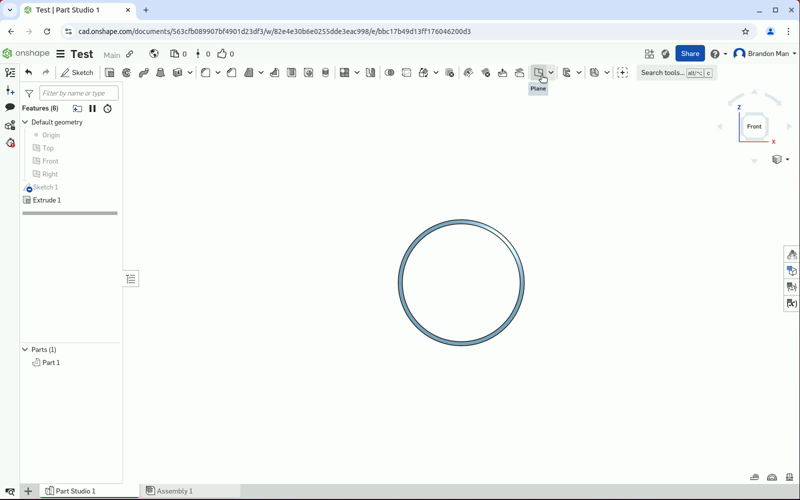
click(541, 75)
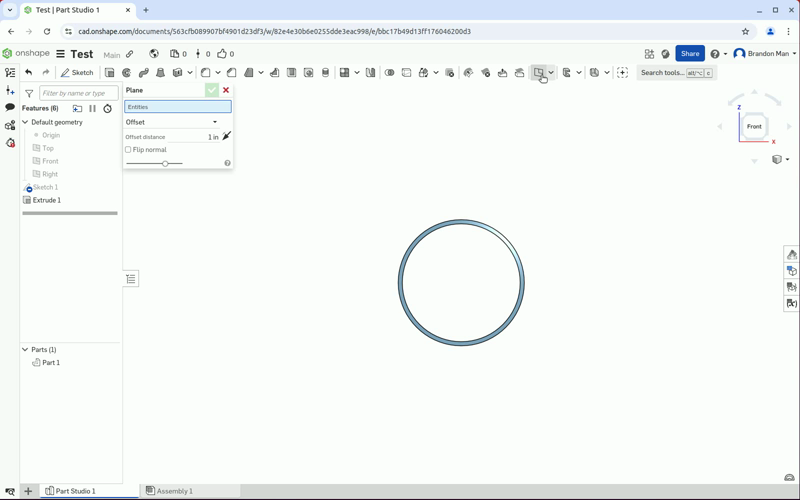
mouse_move(73, 163)
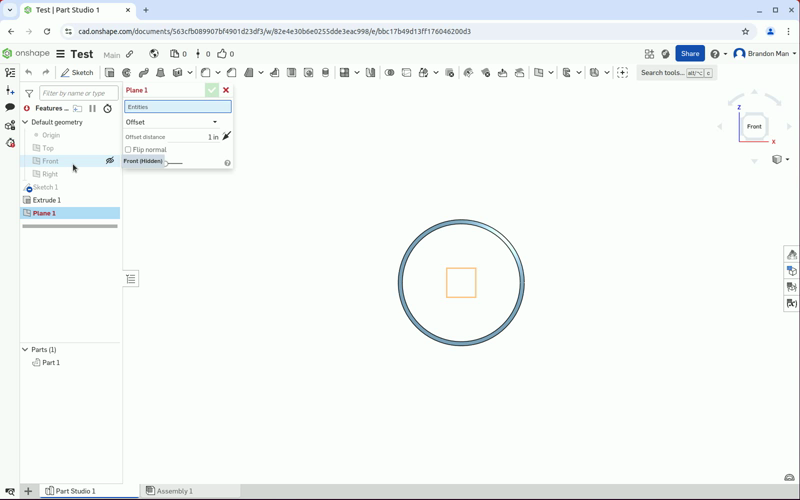
click(73, 163)
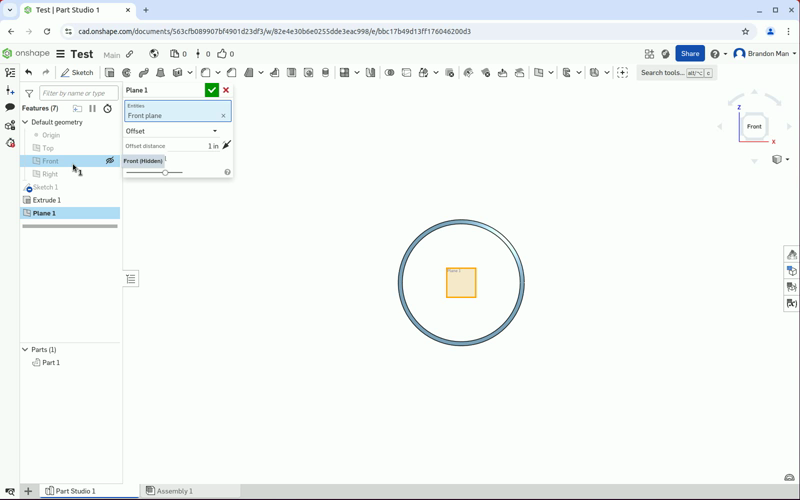
key(tab, 2)
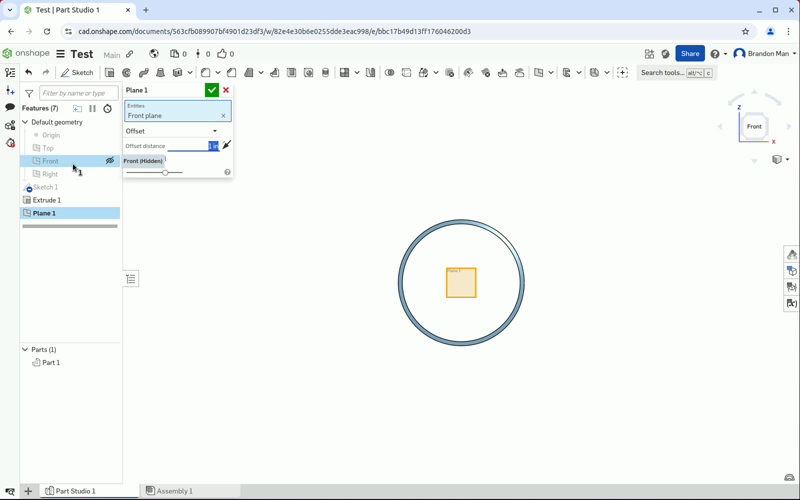
text(23.108)
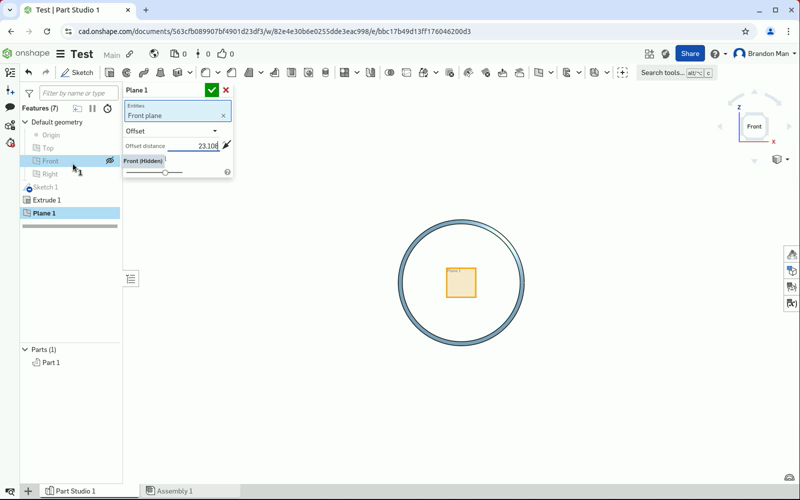
key(enter, 2)
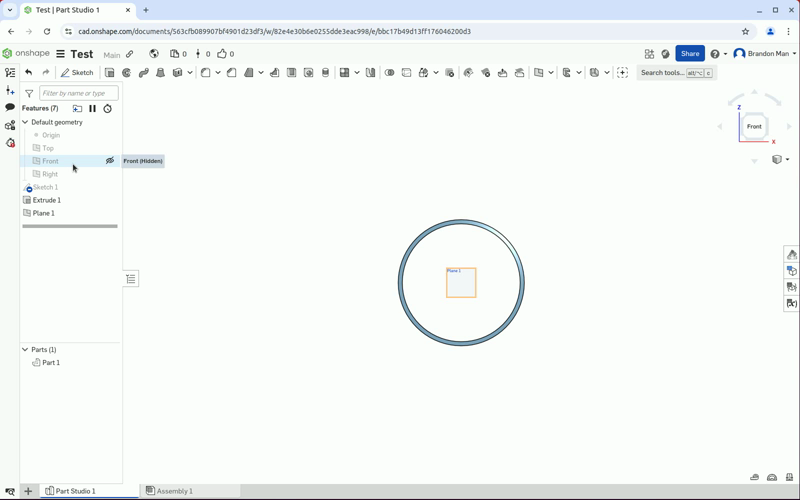
key(shift+s)
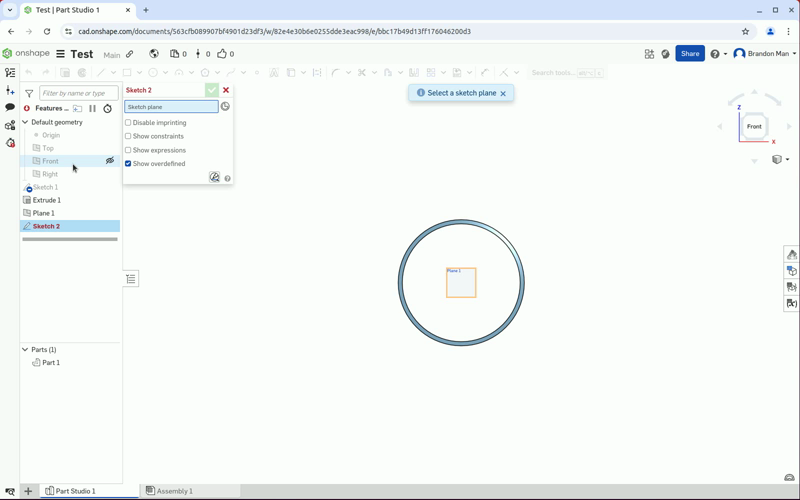
mouse_move(73, 215)
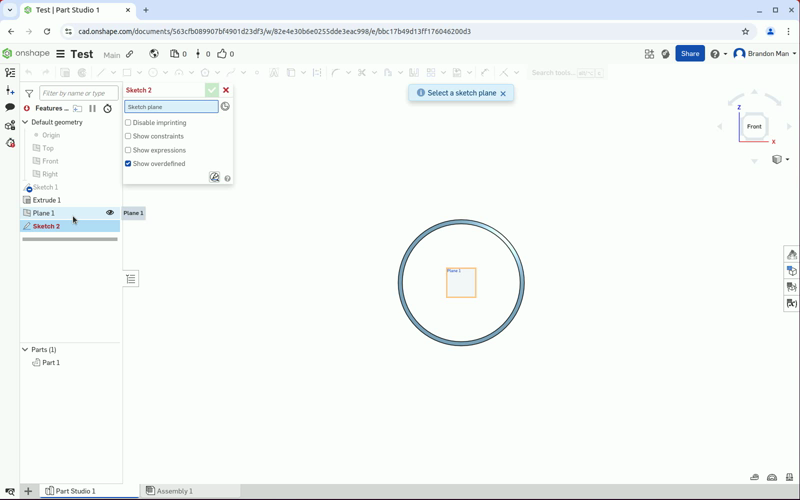
click(73, 215)
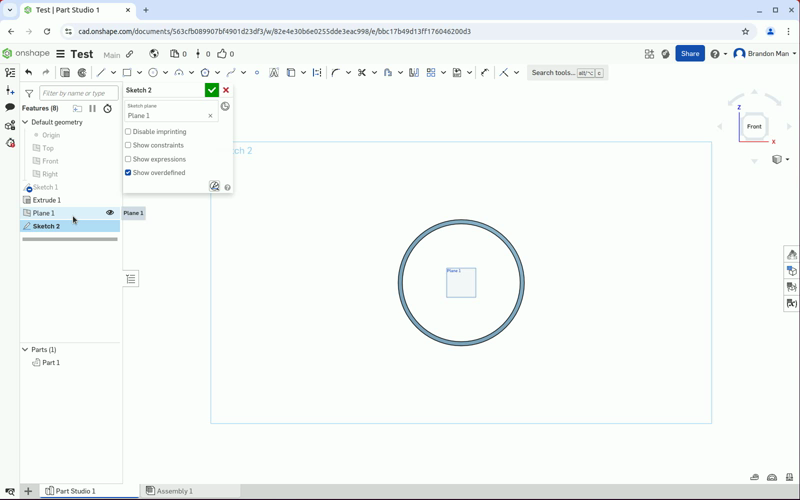
mouse_move(73, 352)
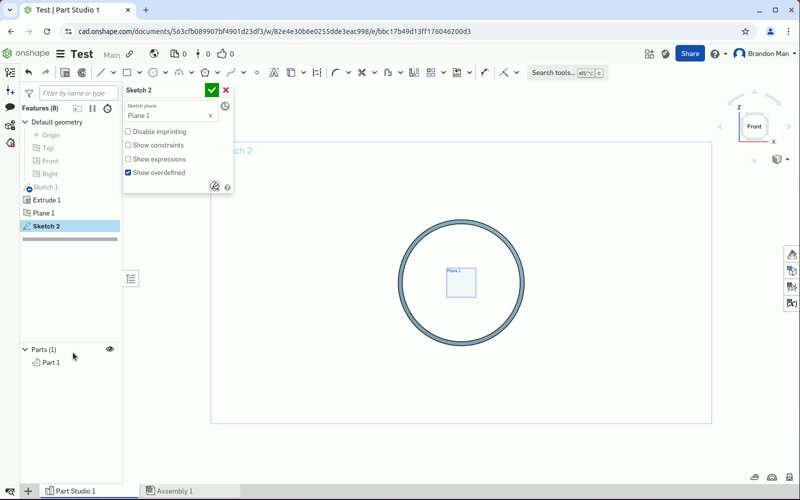
key(y)
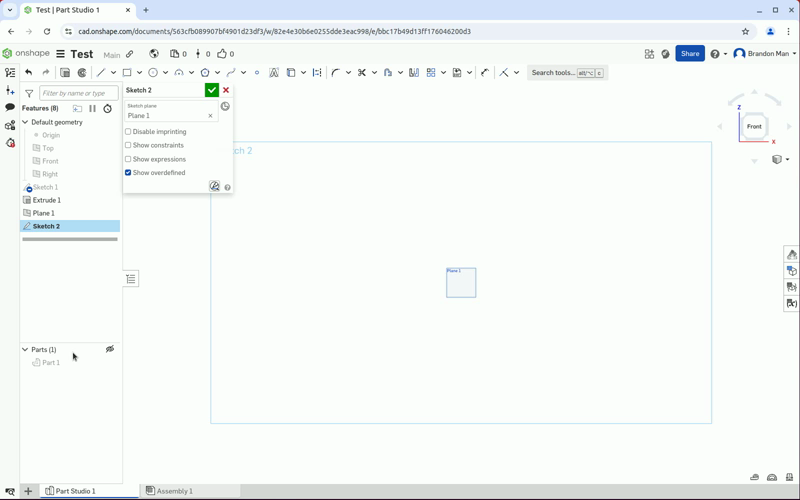
key(c)
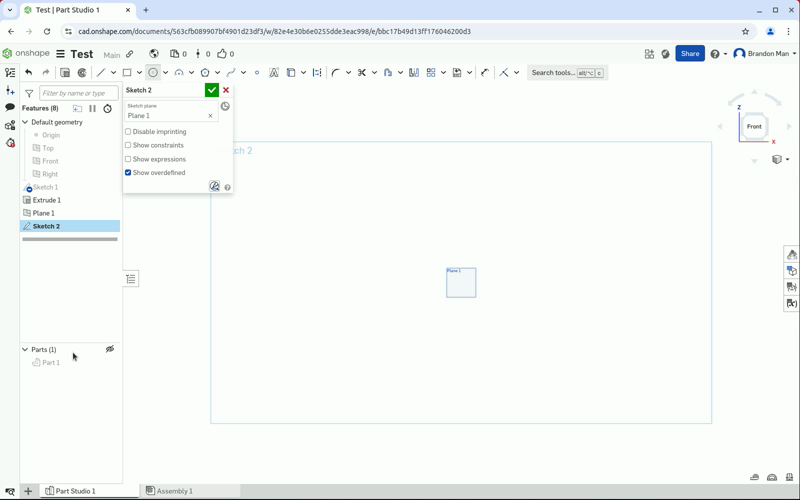
key_down(shift)
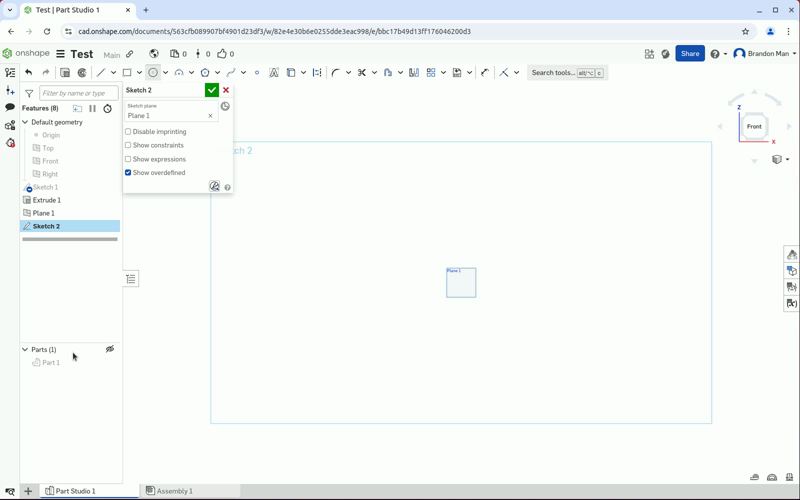
mouse_move(461, 282)
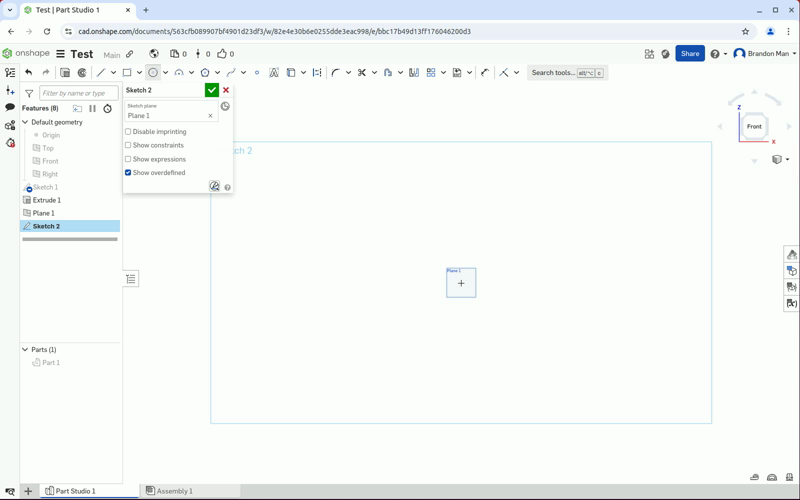
click(461, 282)
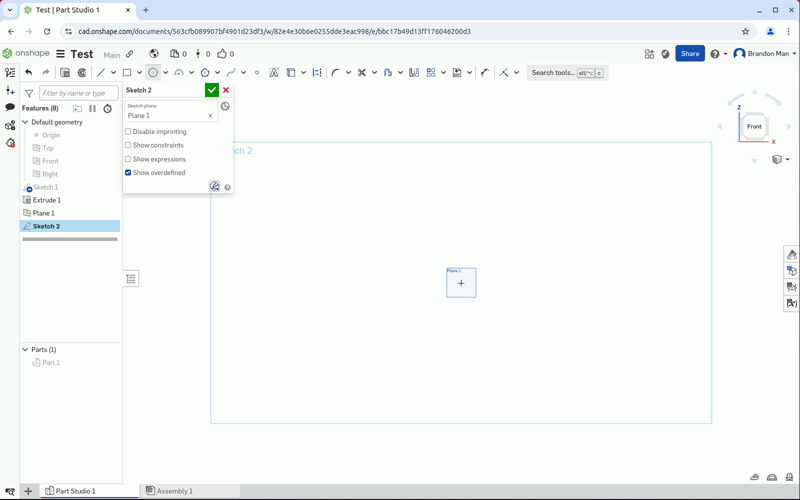
key_up(shift)
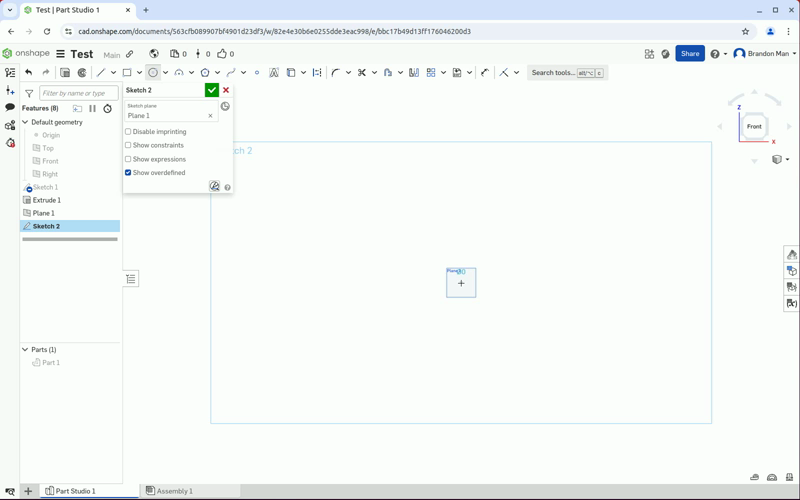
mouse_move(525, 282)
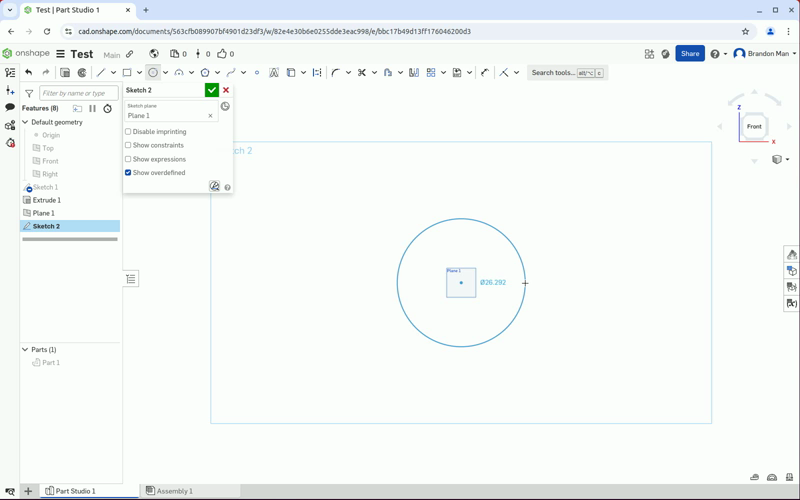
click(525, 282)
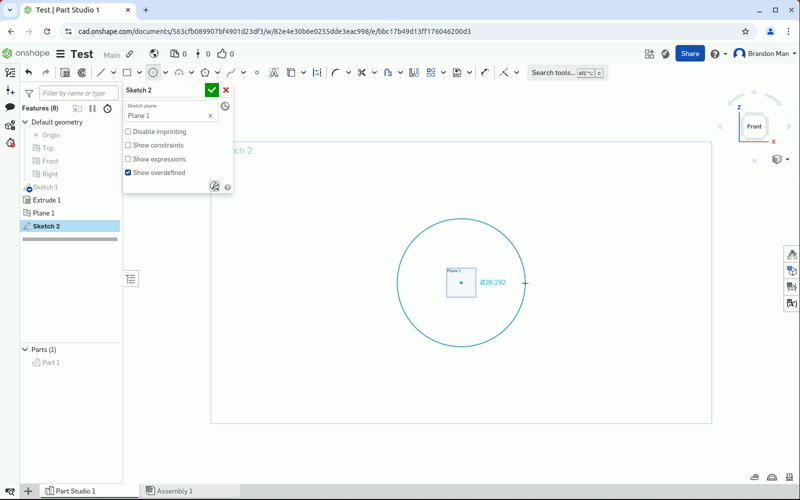
key(esc)
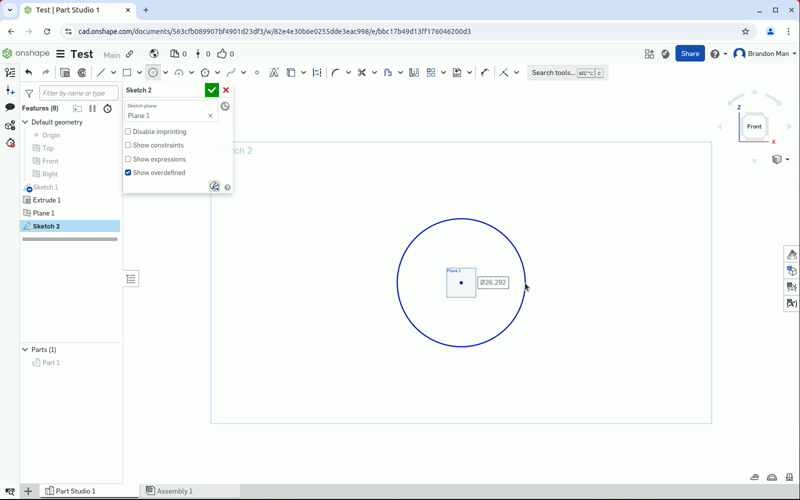
key(c)
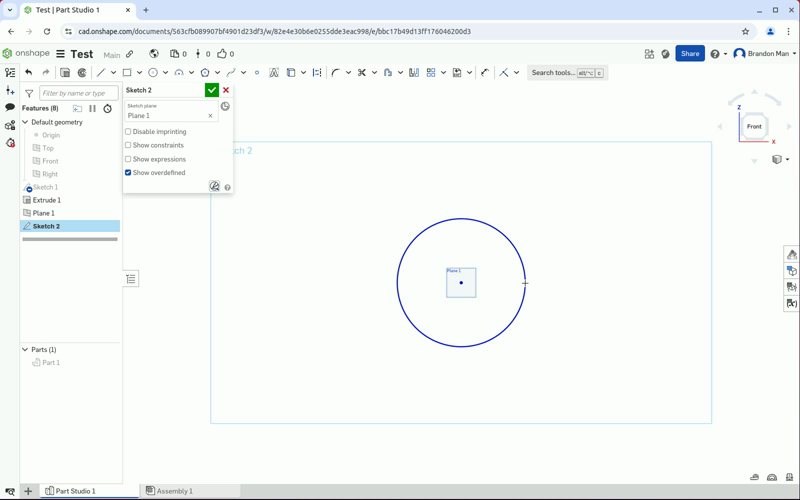
key_down(shift)
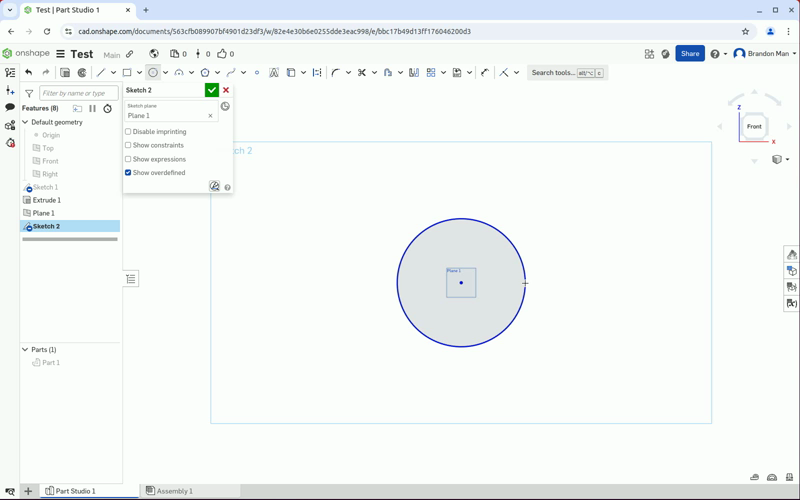
mouse_move(461, 282)
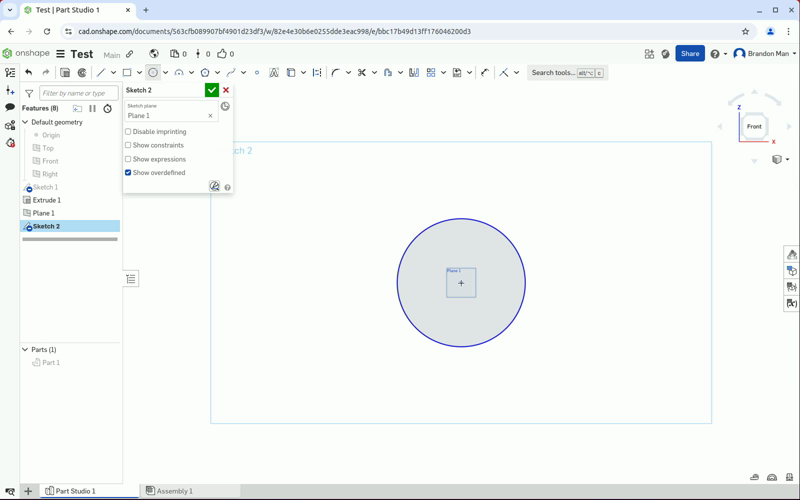
click(461, 282)
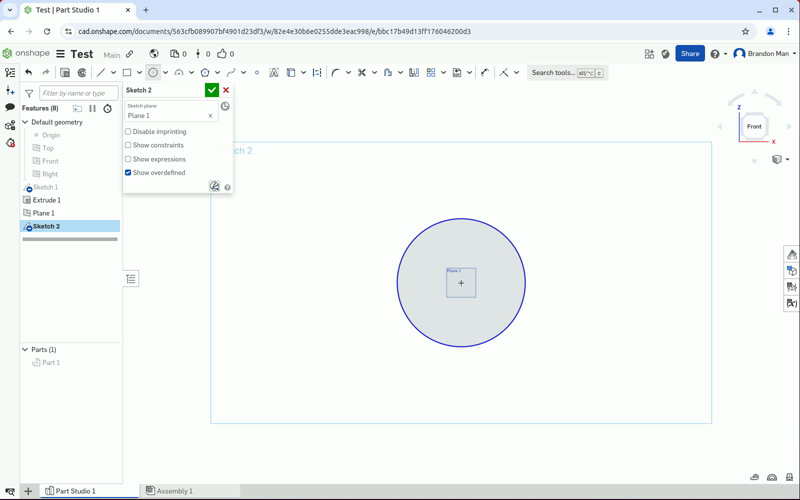
key_up(shift)
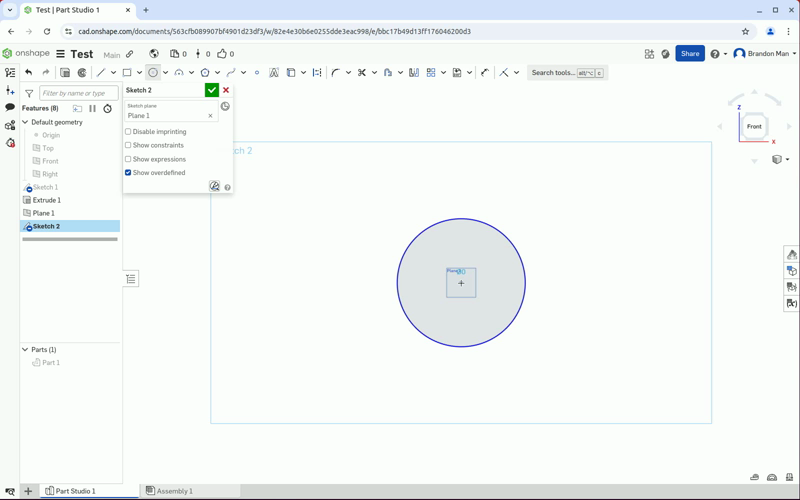
mouse_move(522, 282)
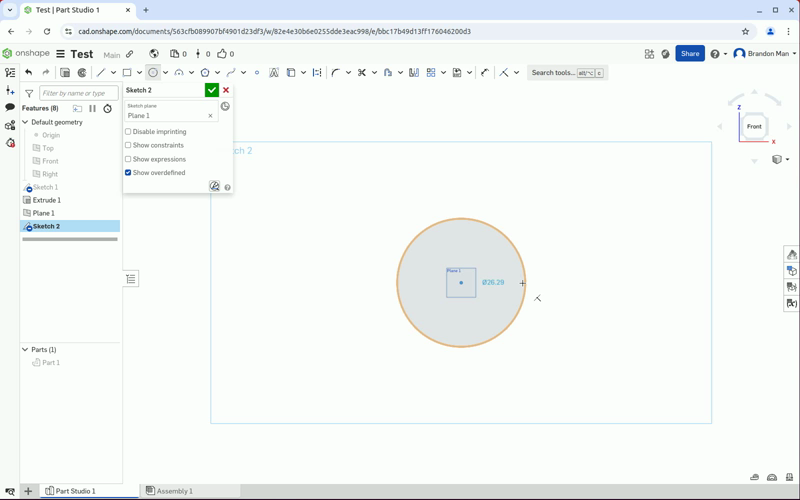
scroll(6)
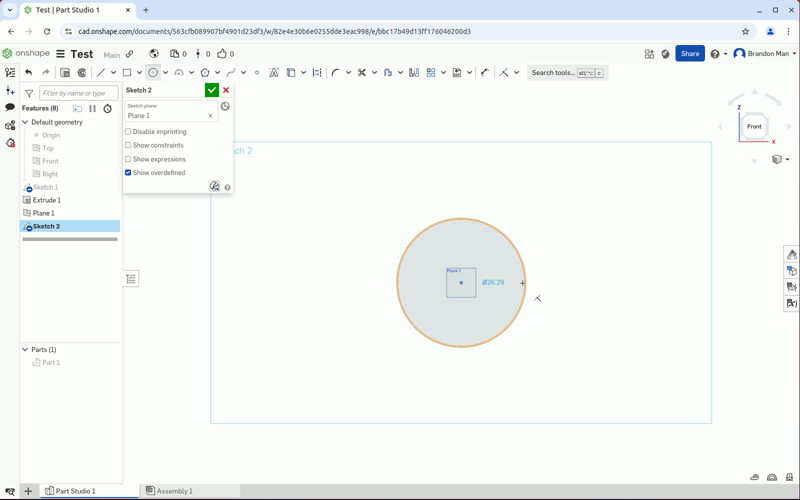
scroll(6)
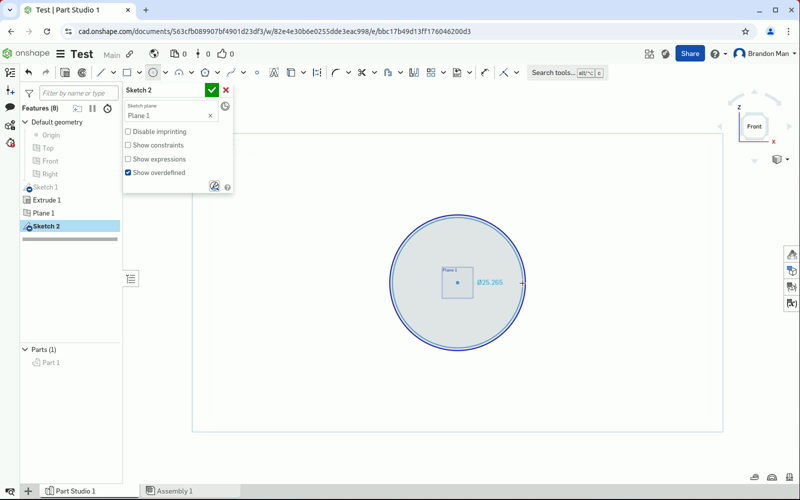
scroll(6)
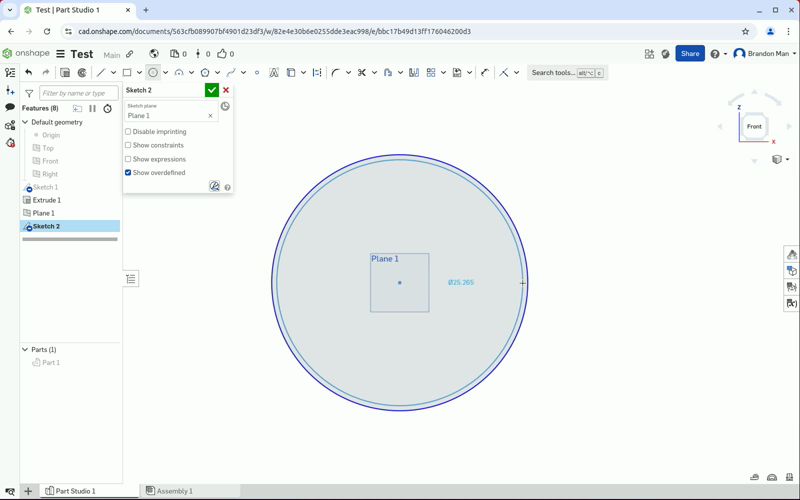
scroll(6)
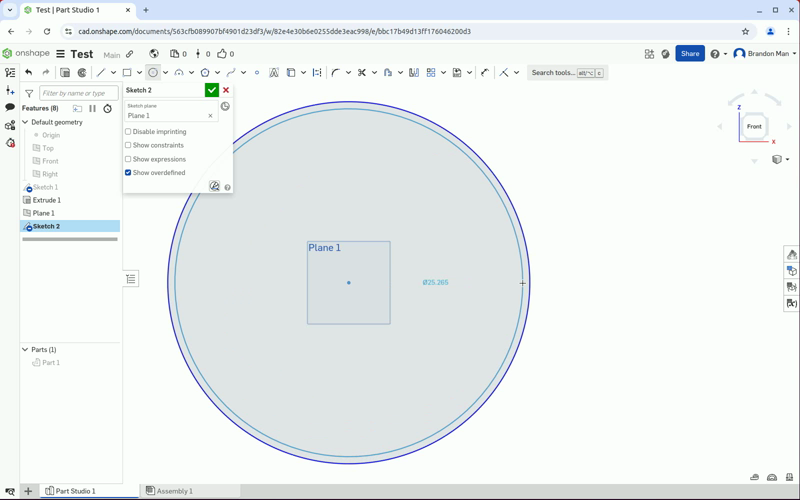
scroll(6)
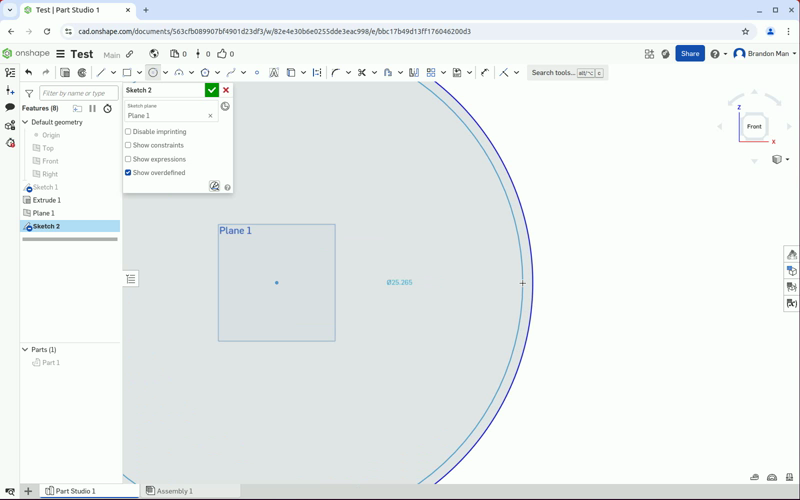
scroll(6)
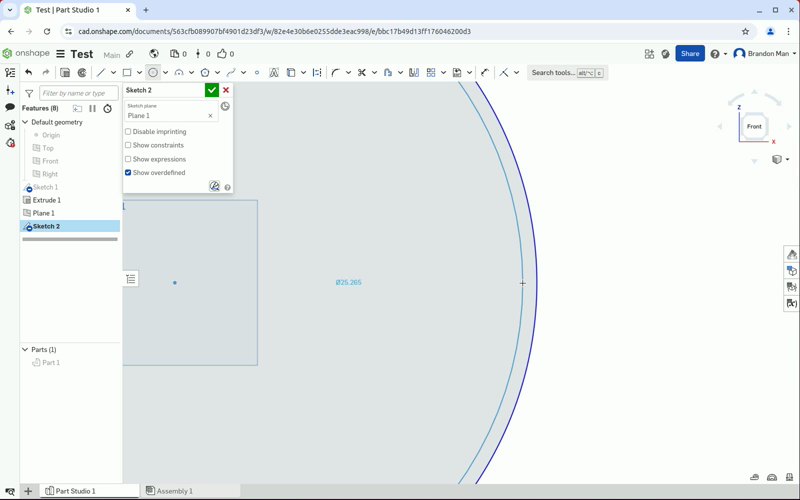
scroll(6)
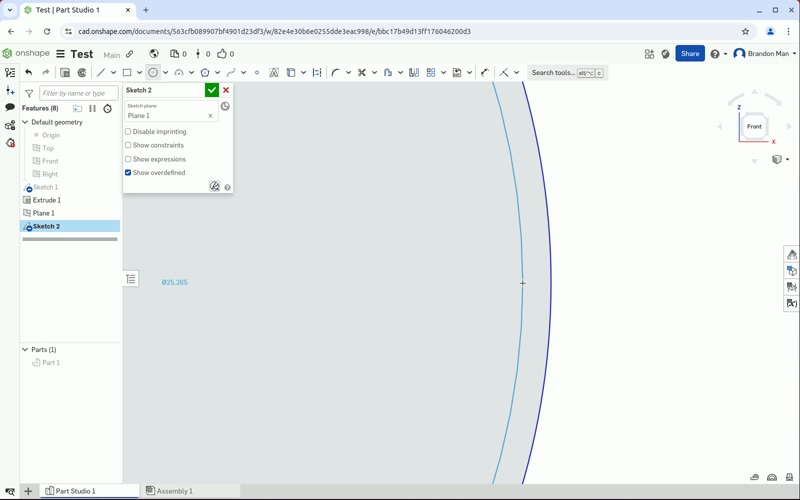
click(522, 282)
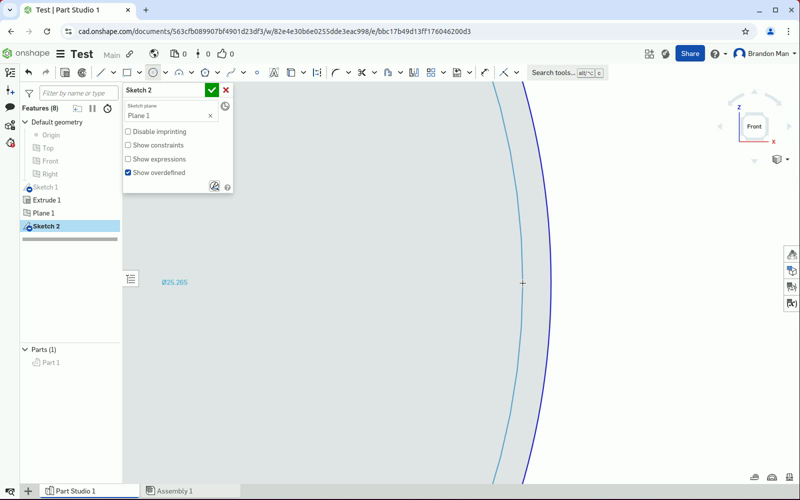
scroll(-6)
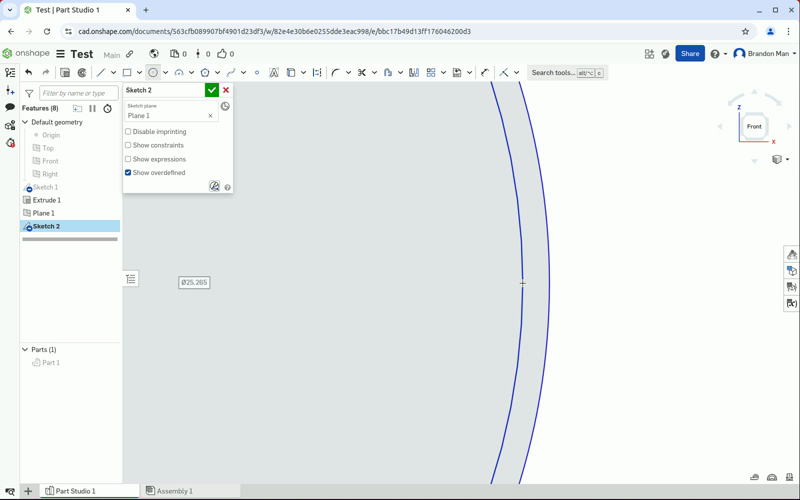
scroll(-6)
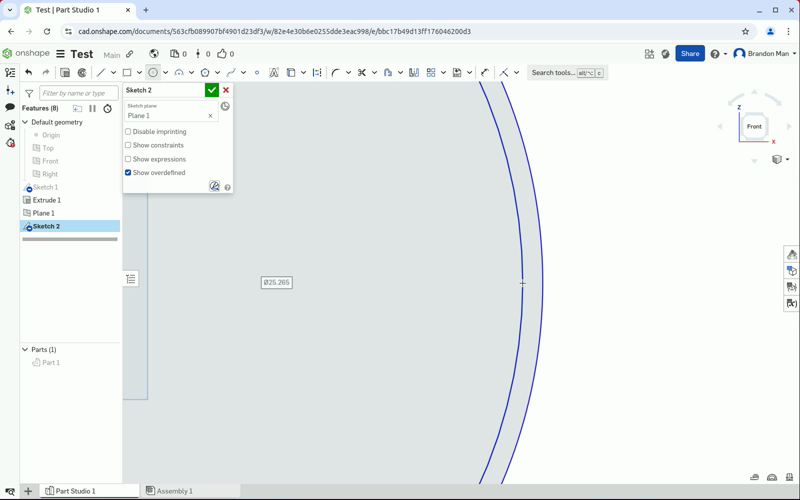
scroll(-6)
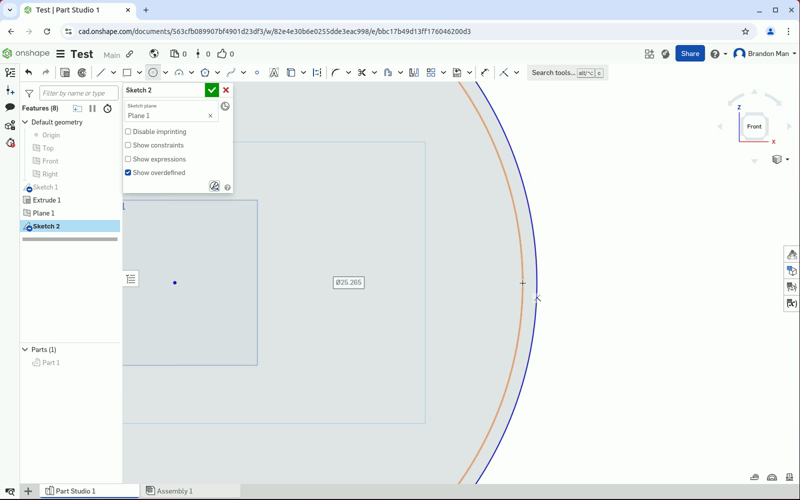
scroll(-6)
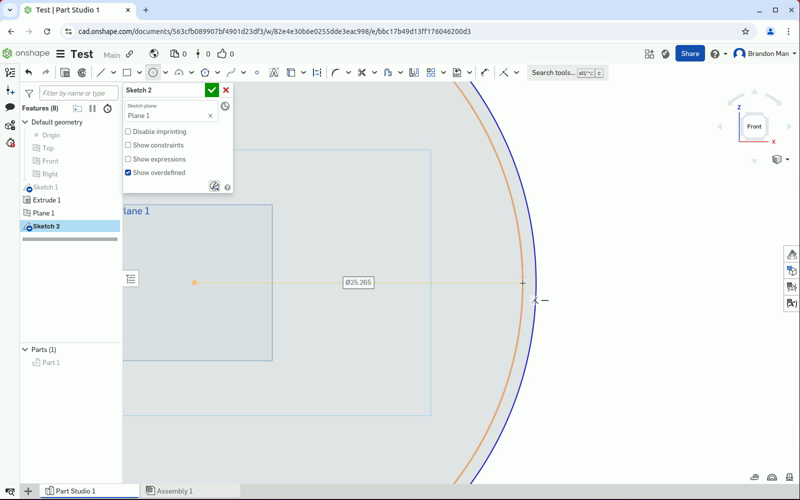
scroll(-6)
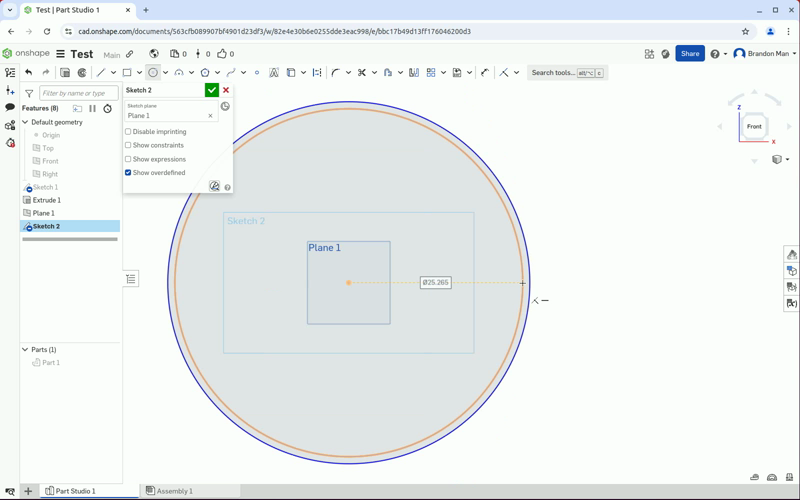
scroll(-6)
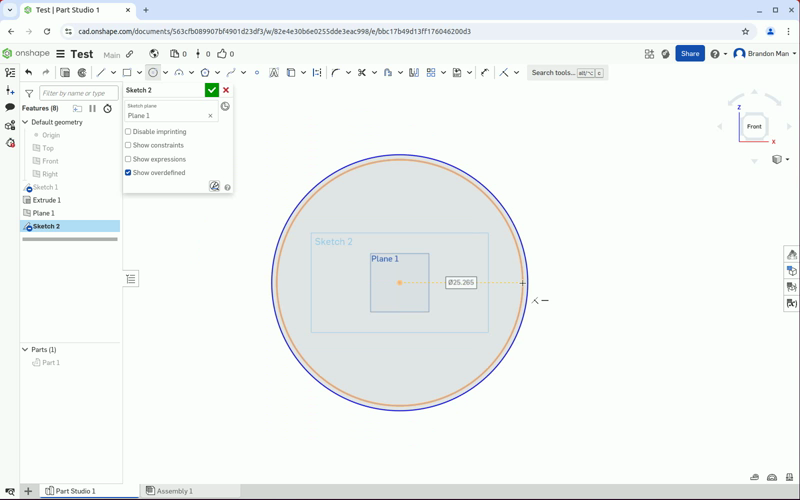
scroll(-6)
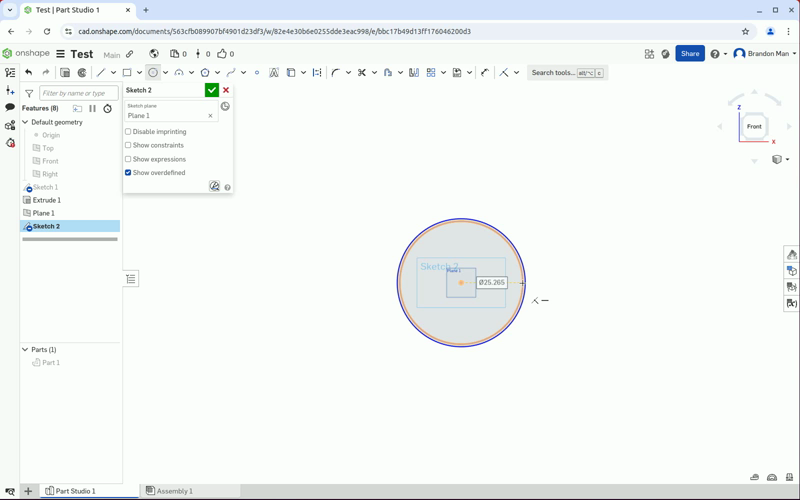
key(esc)
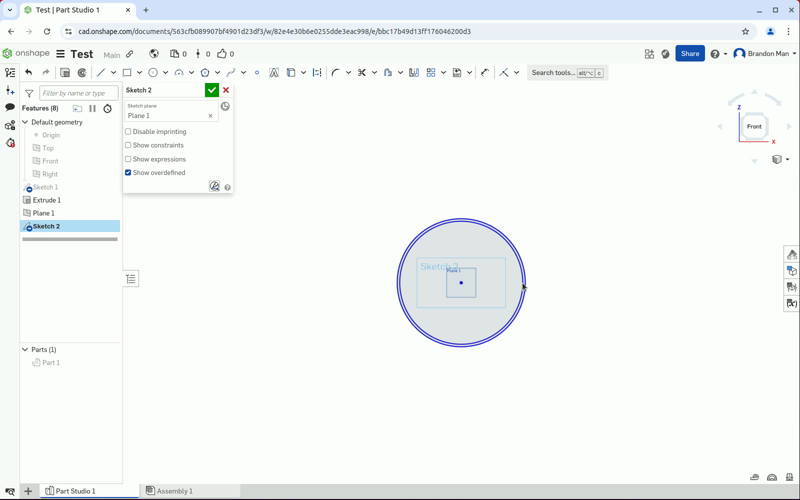
mouse_move(417, 327)
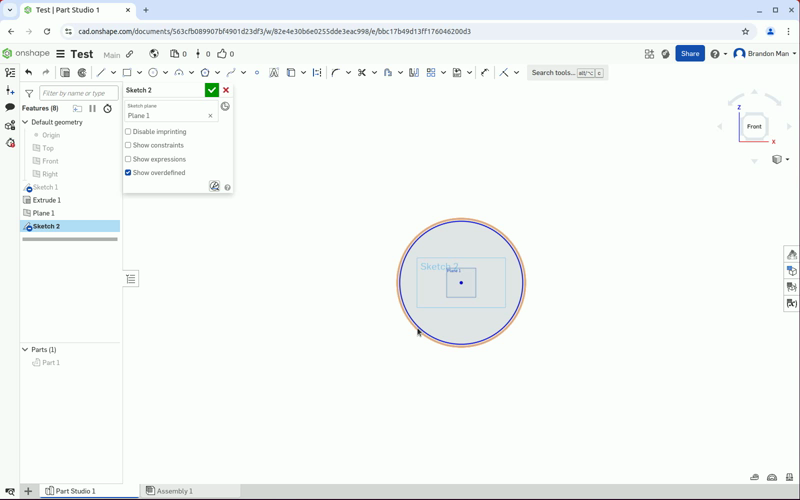
scroll(6)
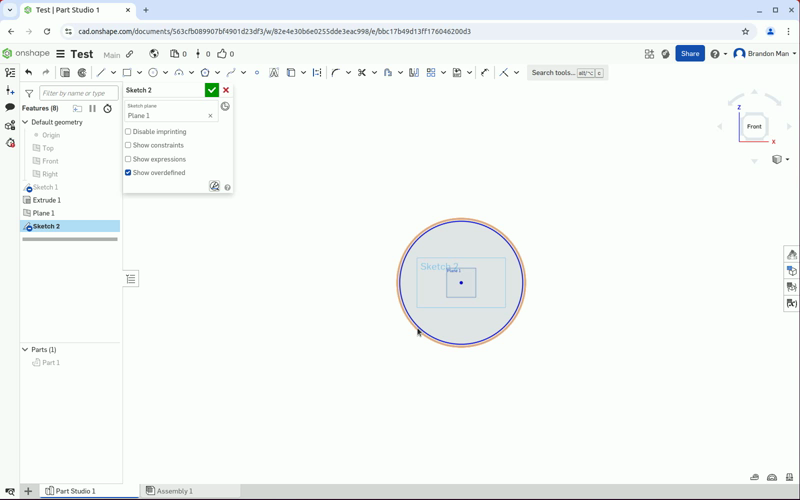
scroll(6)
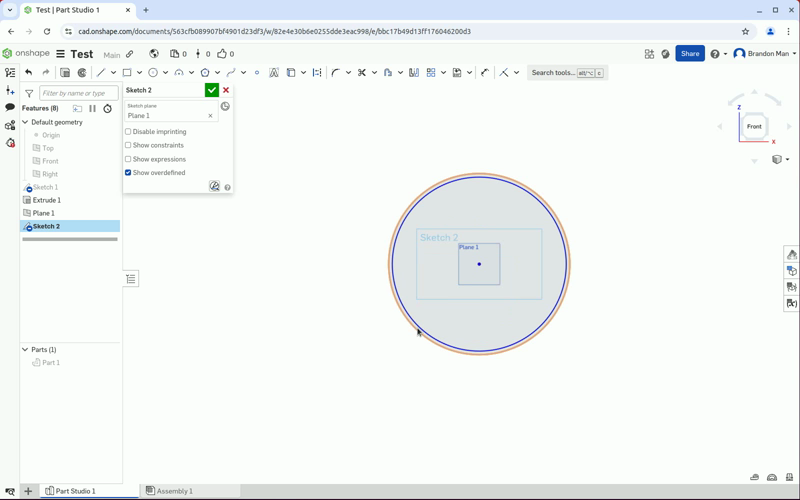
scroll(6)
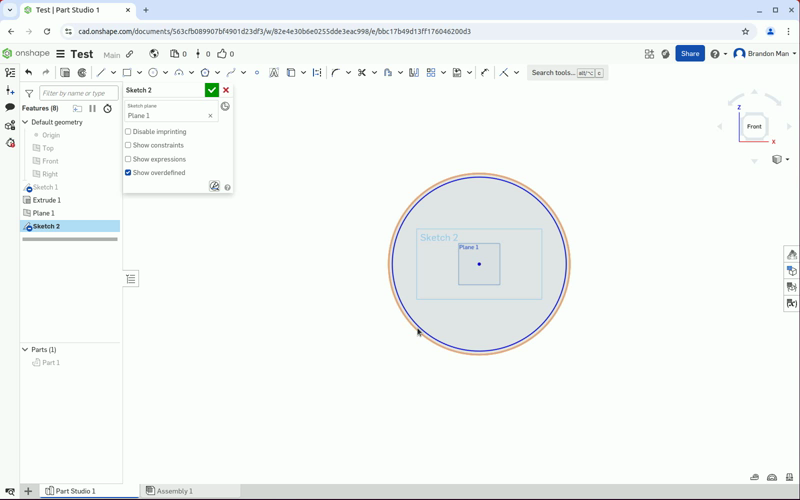
scroll(6)
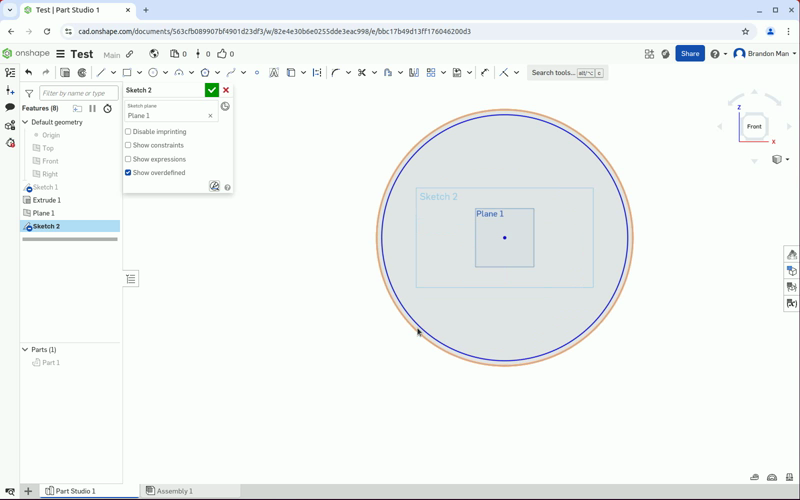
scroll(6)
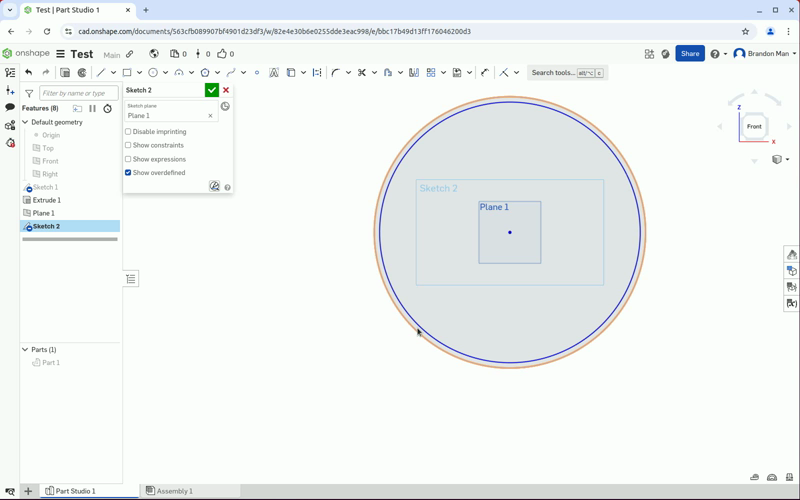
scroll(6)
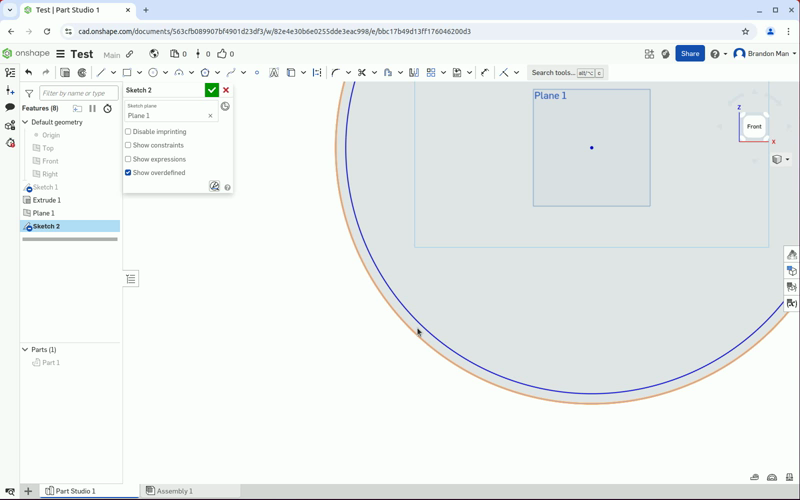
scroll(6)
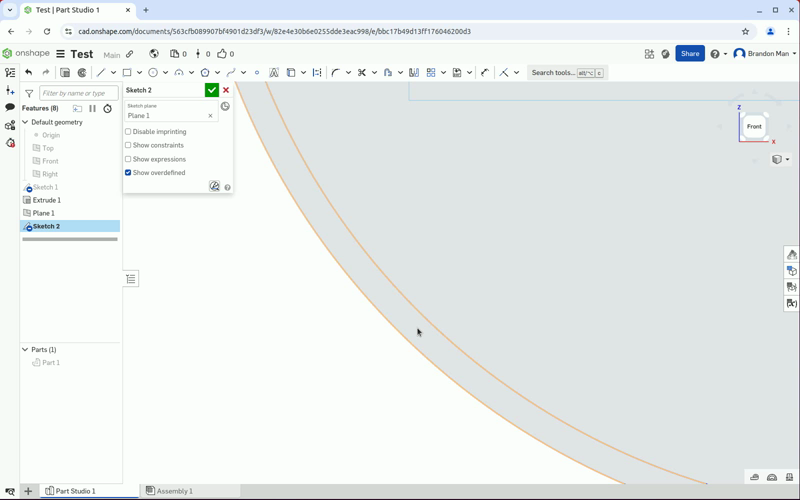
click(417, 327)
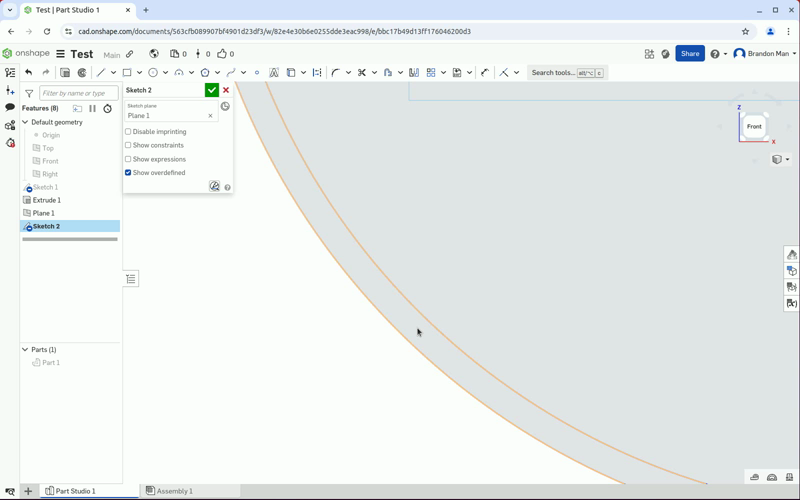
scroll(-6)
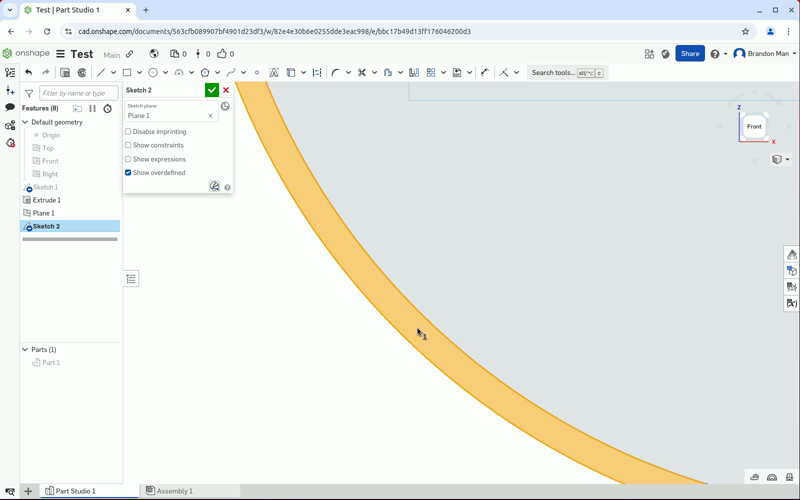
scroll(-6)
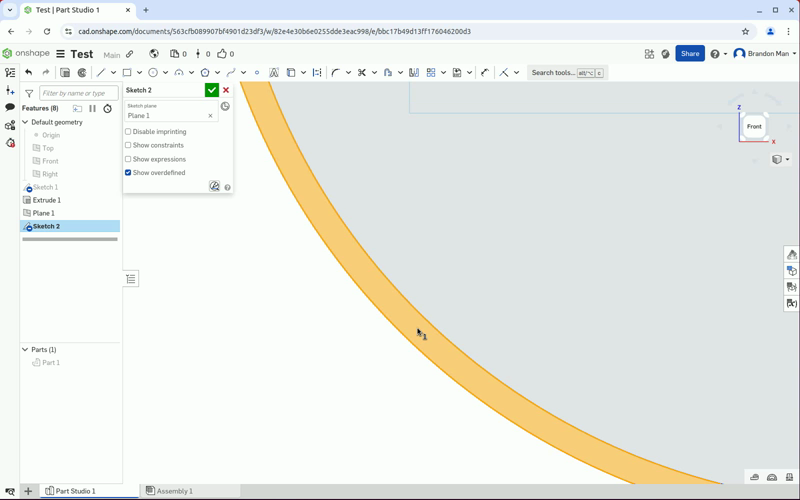
scroll(-6)
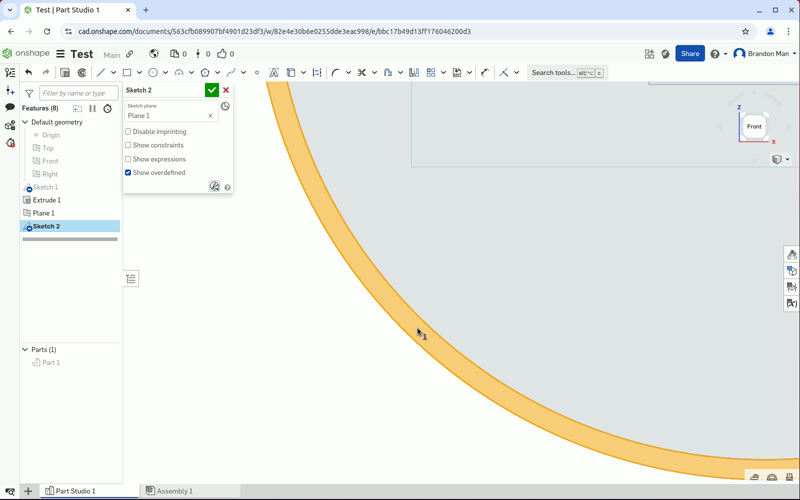
scroll(-6)
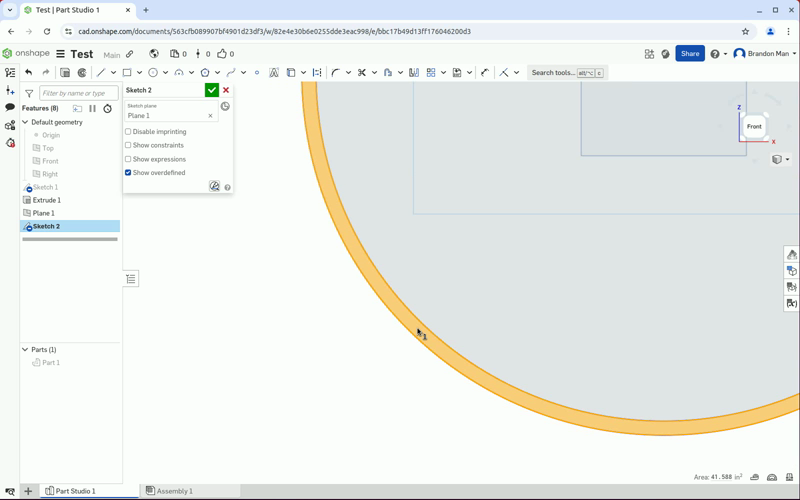
scroll(-6)
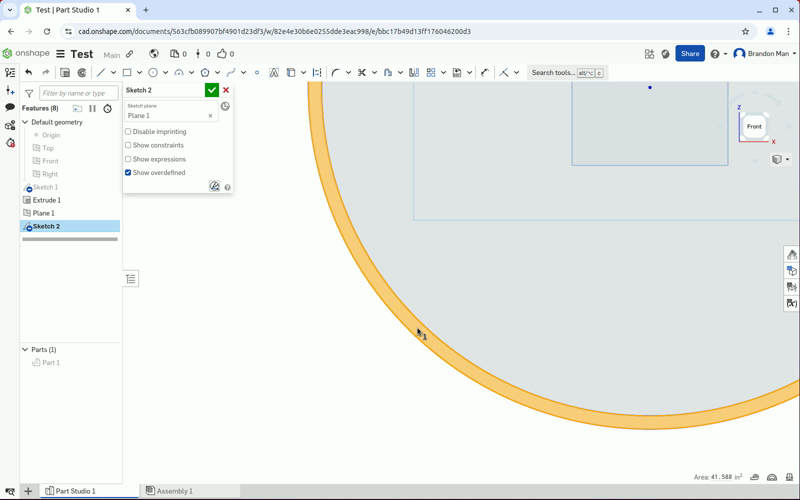
scroll(-6)
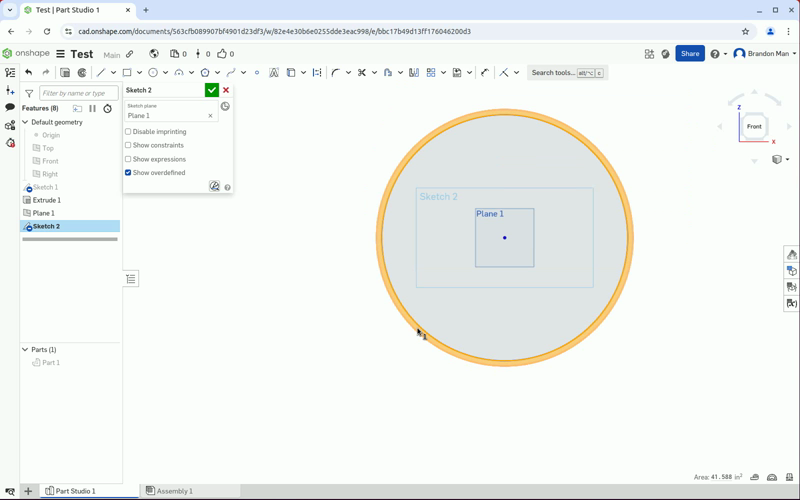
scroll(-6)
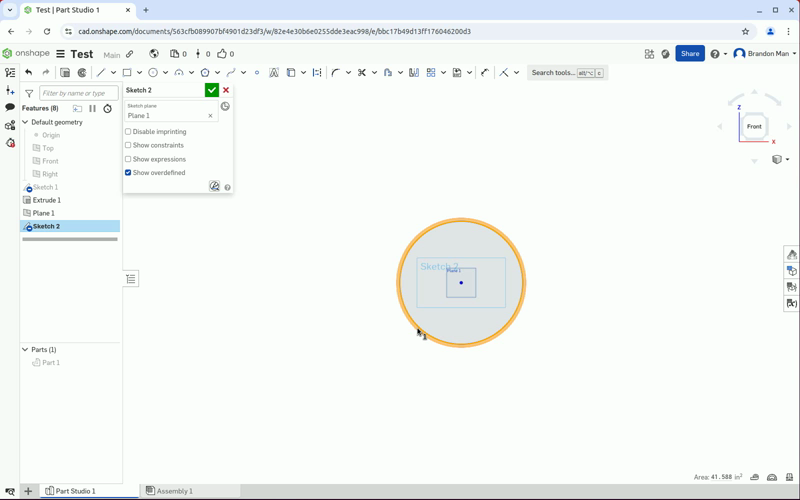
mouse_move(73, 352)
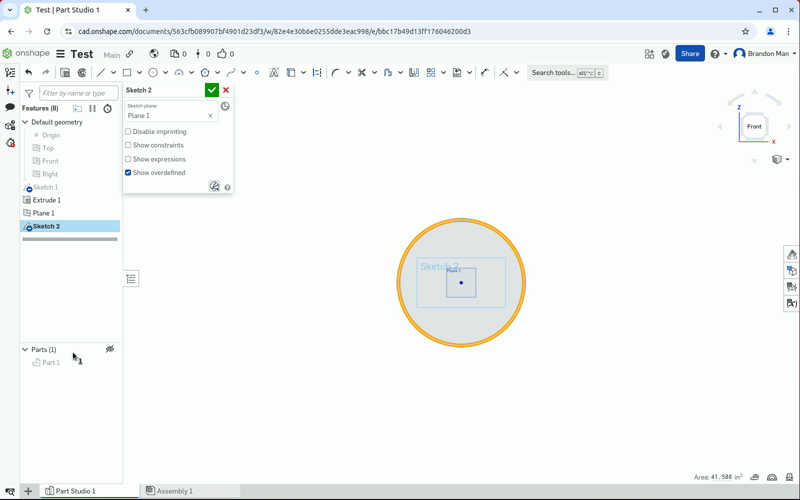
key(shift+y)
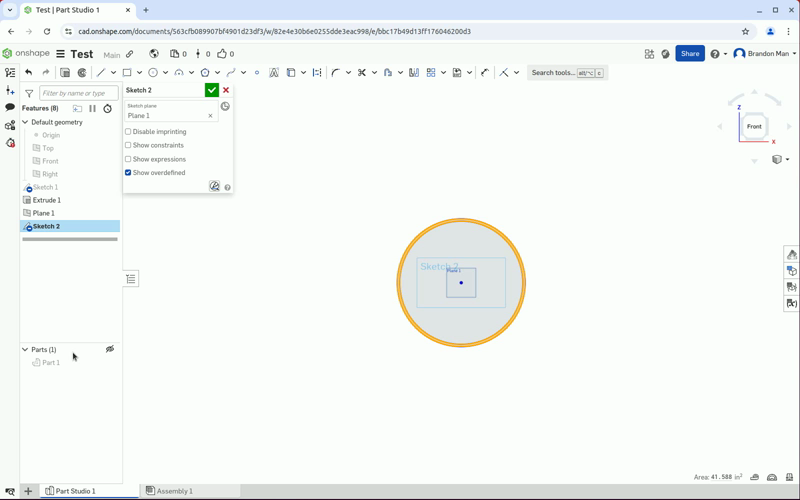
key(shift+e)
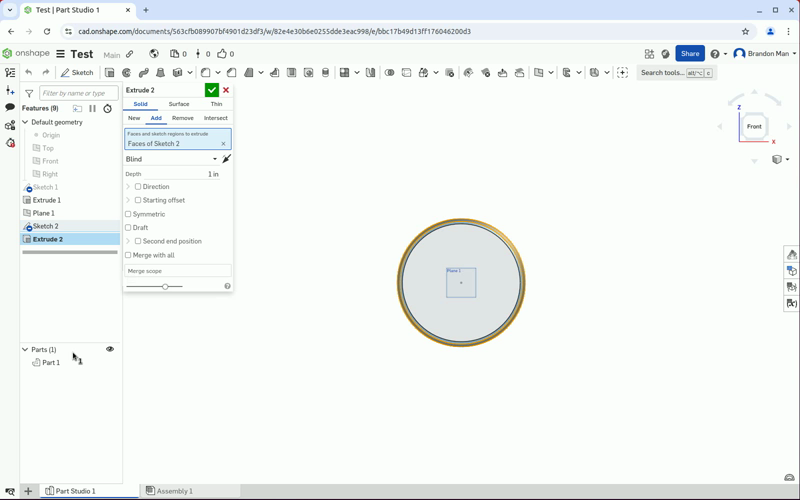
mouse_move(143, 106)
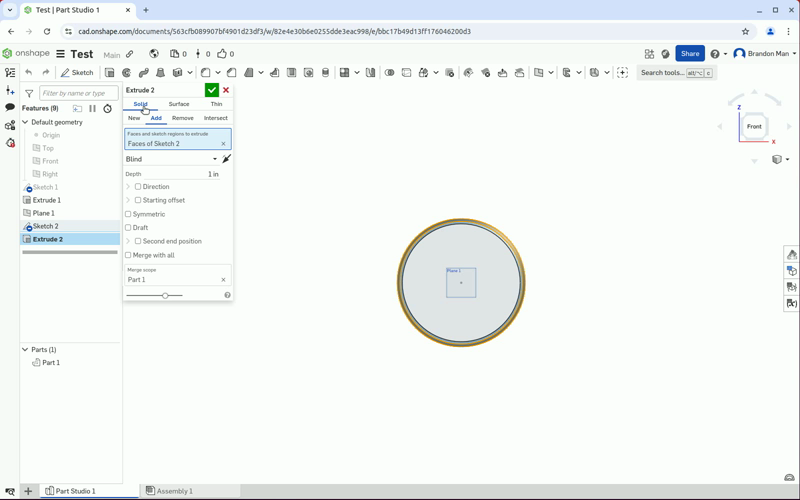
click(143, 106)
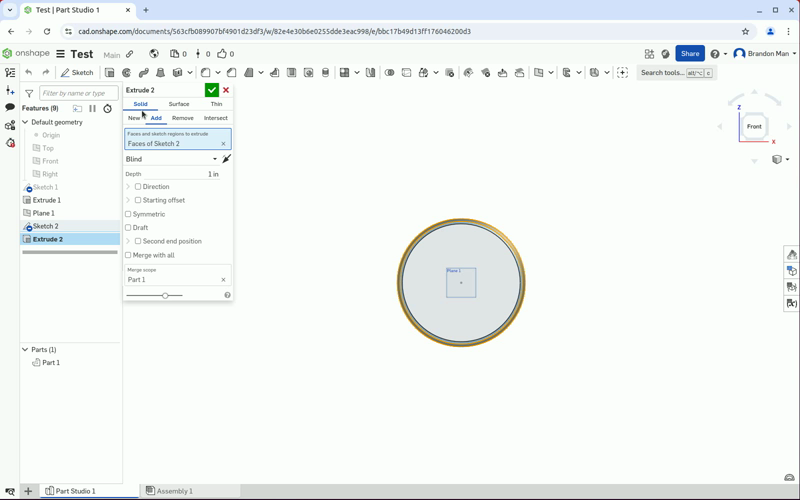
mouse_move(137, 120)
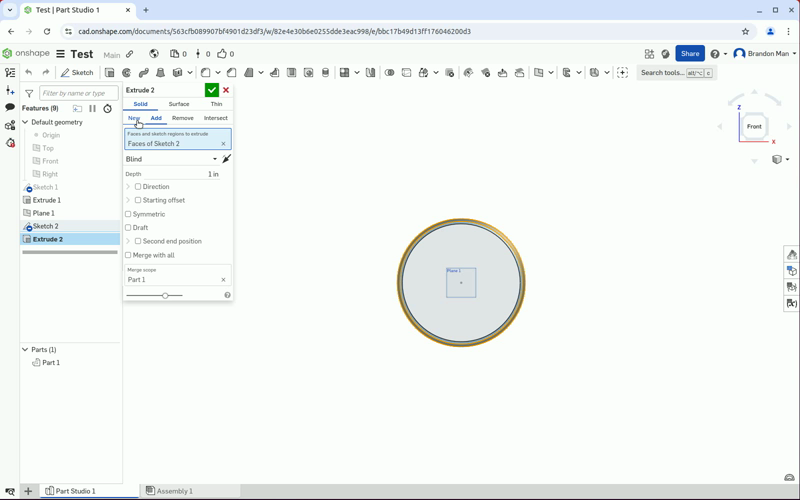
click(137, 120)
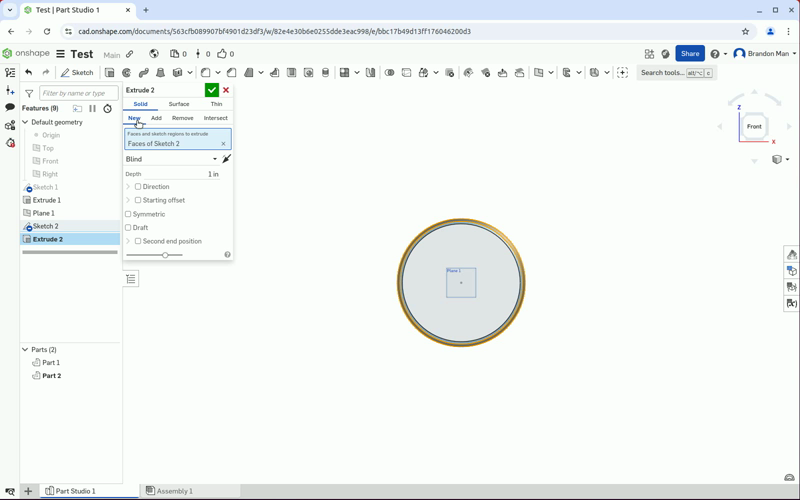
key(tab, 4)
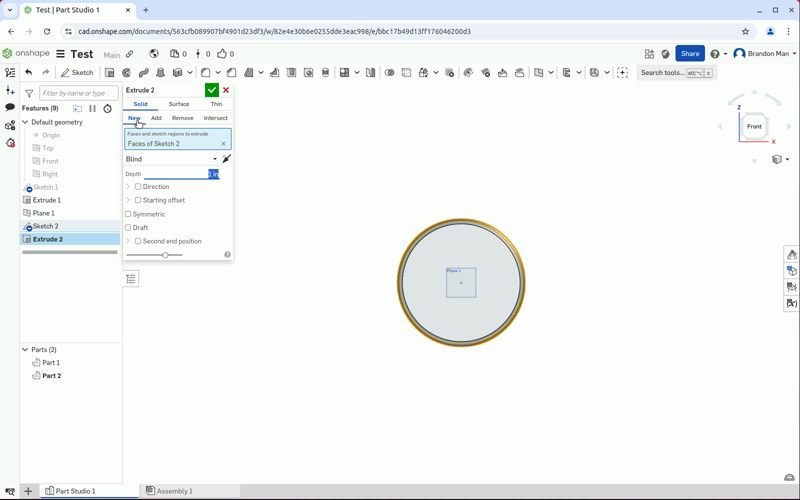
text(-6.258)
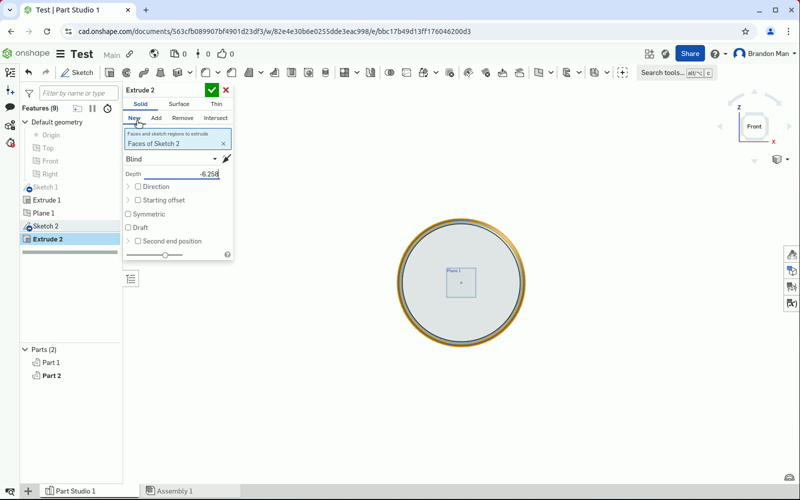
key(enter)
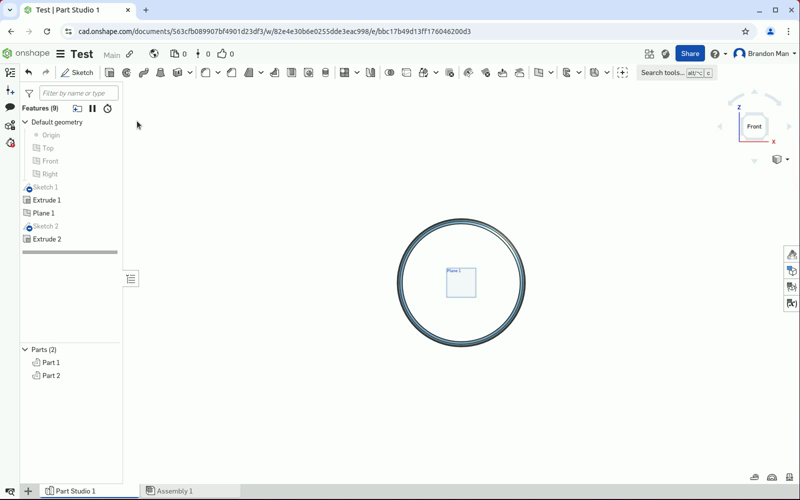
key(shift+h)
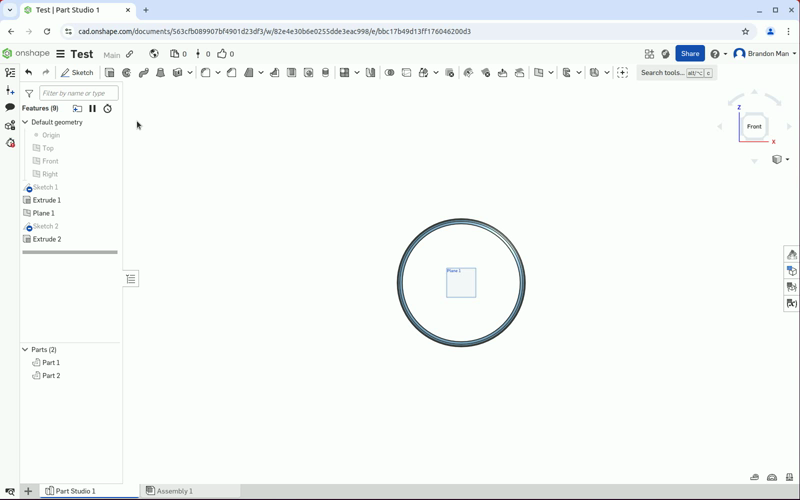
key(shift+h)
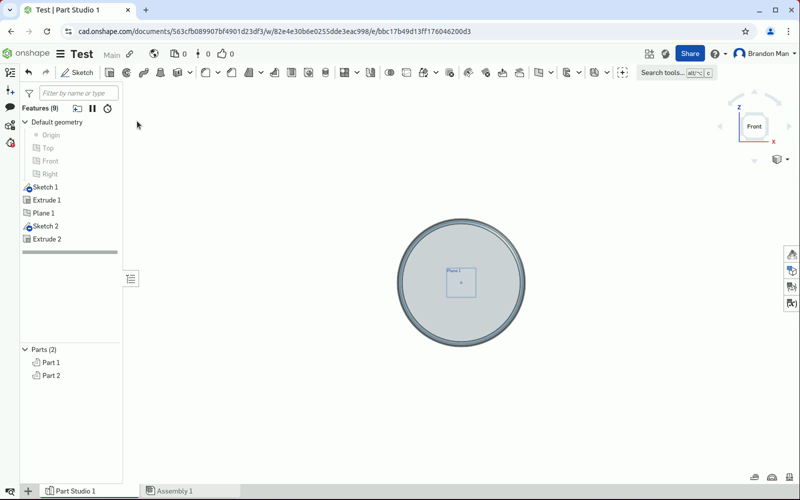
key(shift+7)
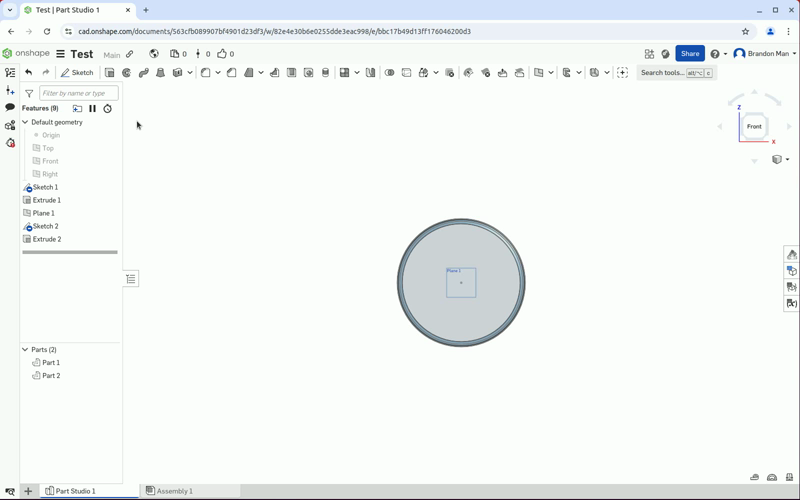
key(left, 2)
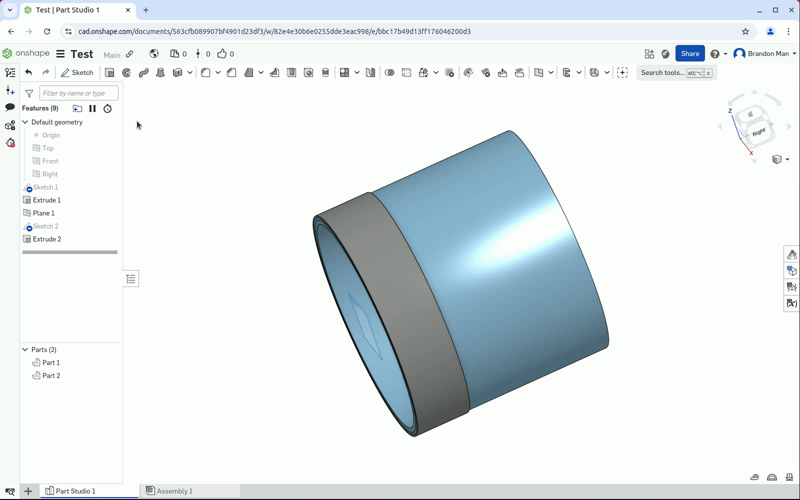
key(down, 2)
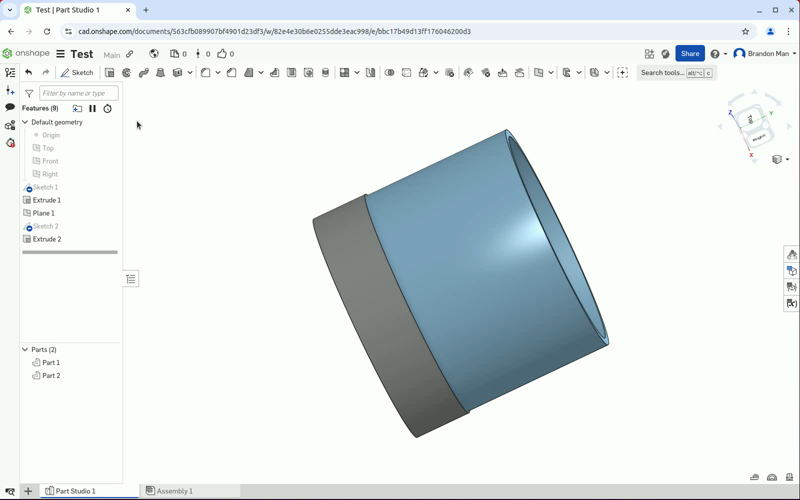
key(up, 2)
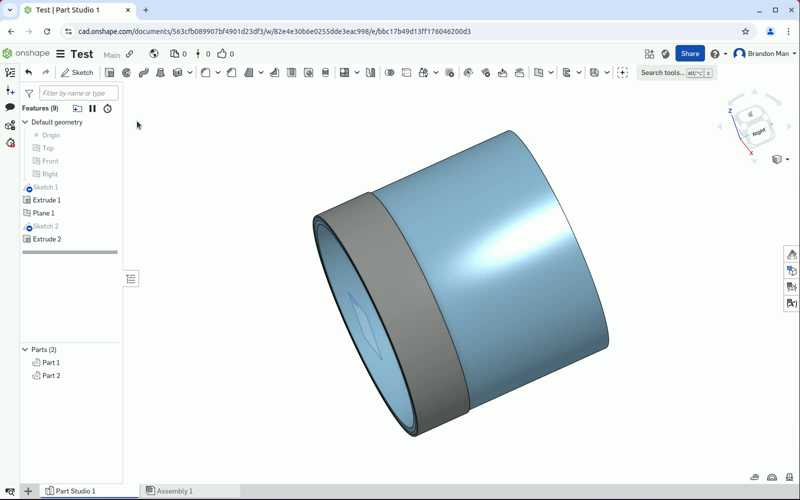
key(right, 2)
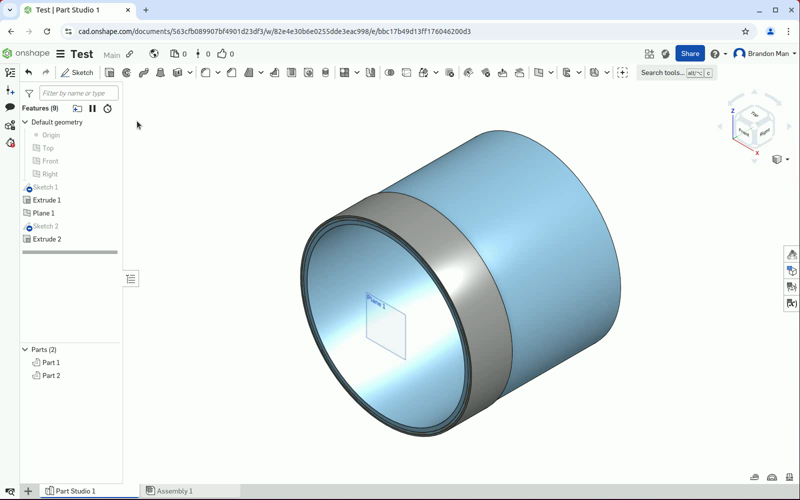
mouse_move(73, 189)
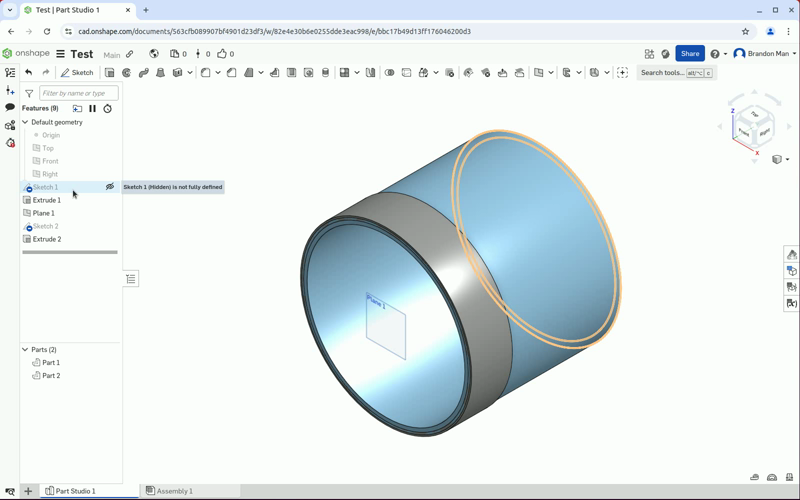
click(73, 189)